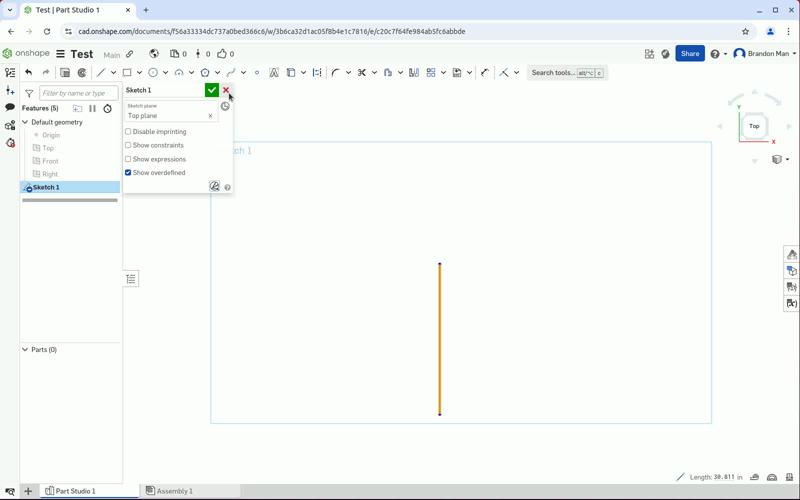
key(shift+h)
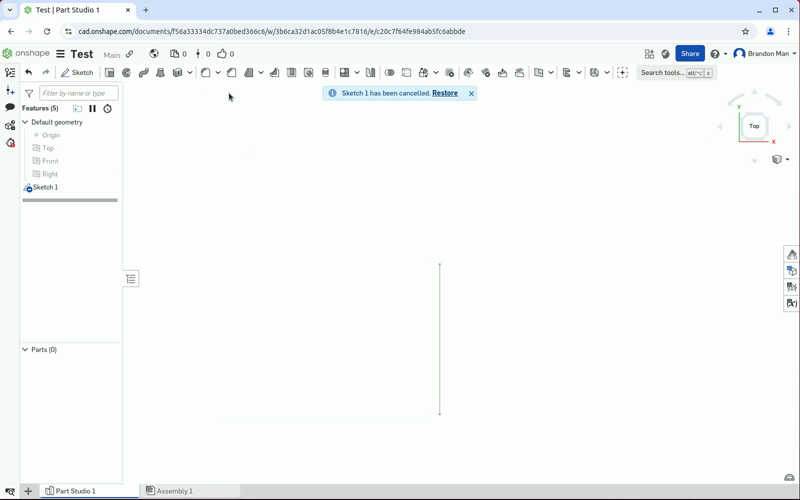
key(shift+s)
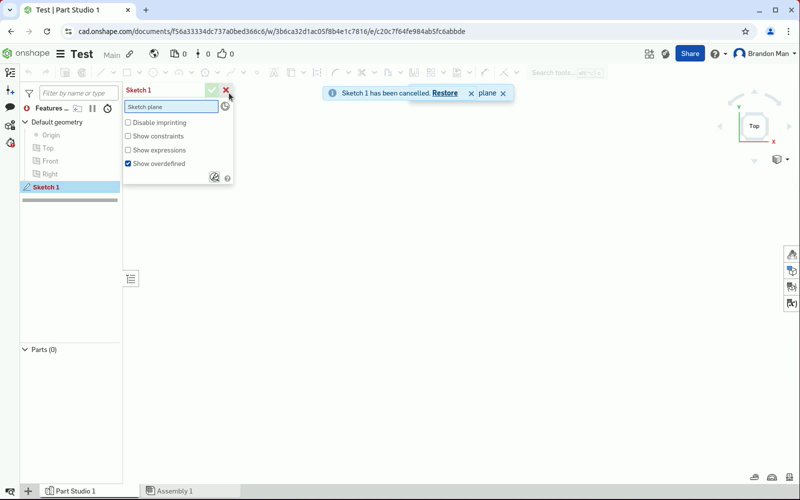
mouse_move(73, 150)
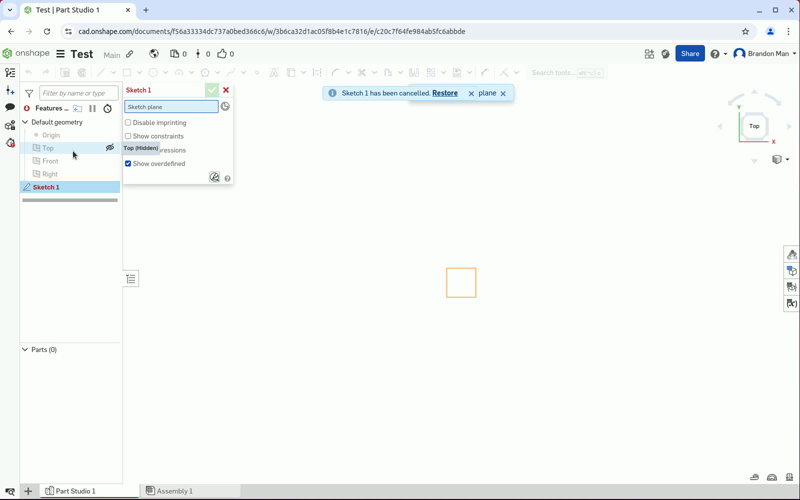
click(73, 150)
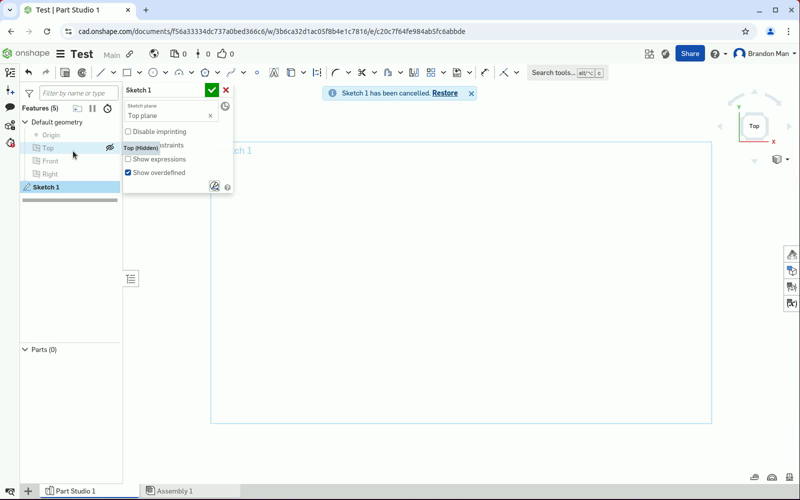
mouse_move(73, 352)
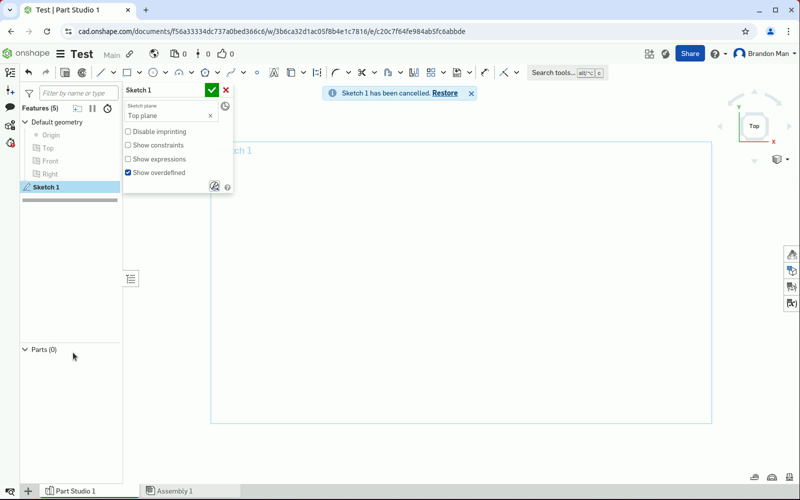
key(y)
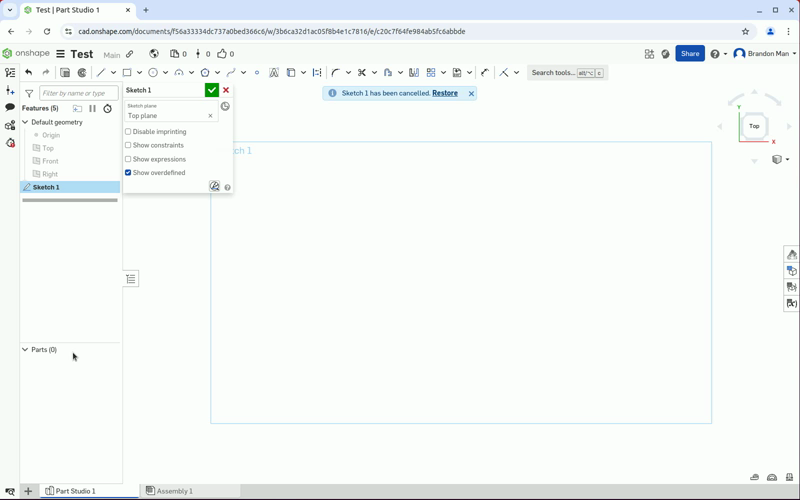
key(l)
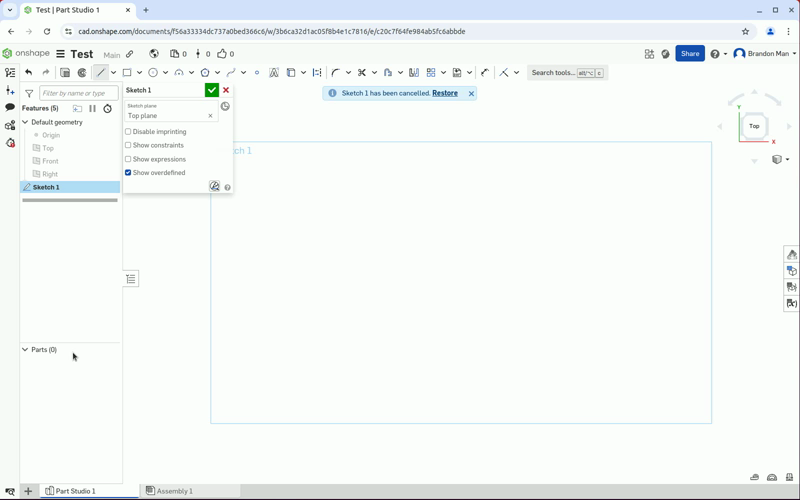
key_down(shift)
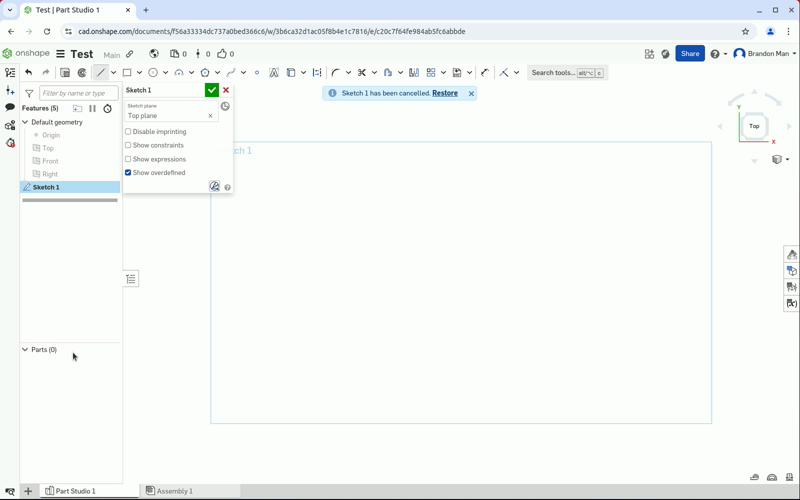
mouse_move(349, 282)
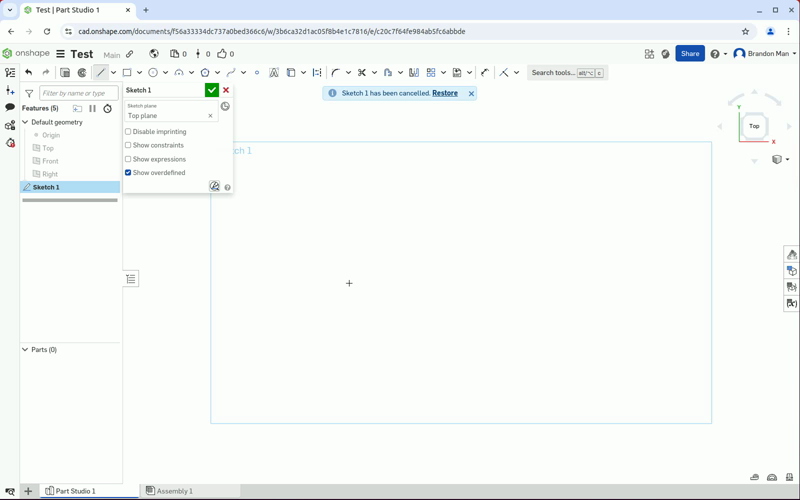
click(349, 282)
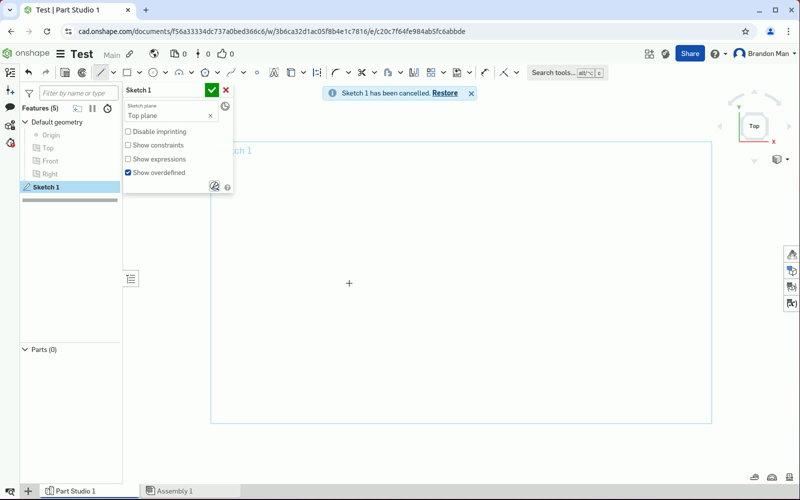
key_up(shift)
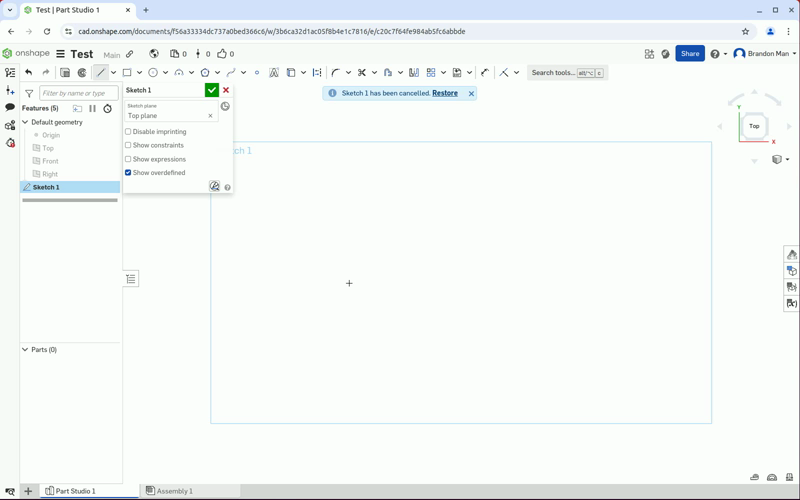
key_down(shift)
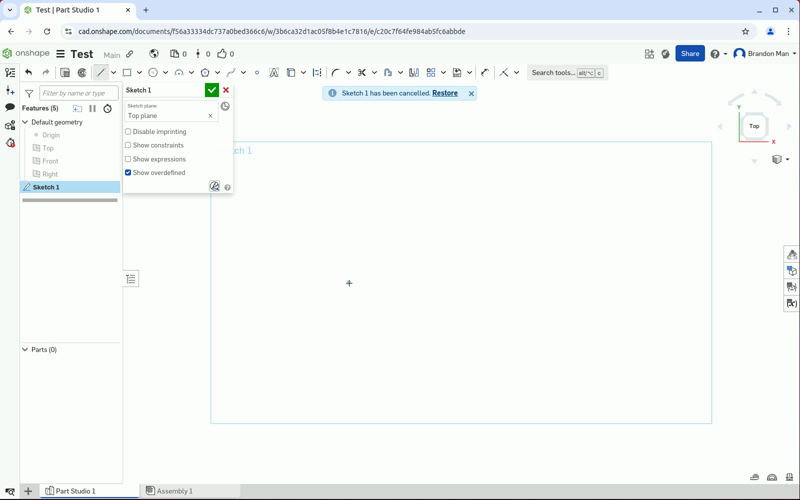
mouse_move(405, 378)
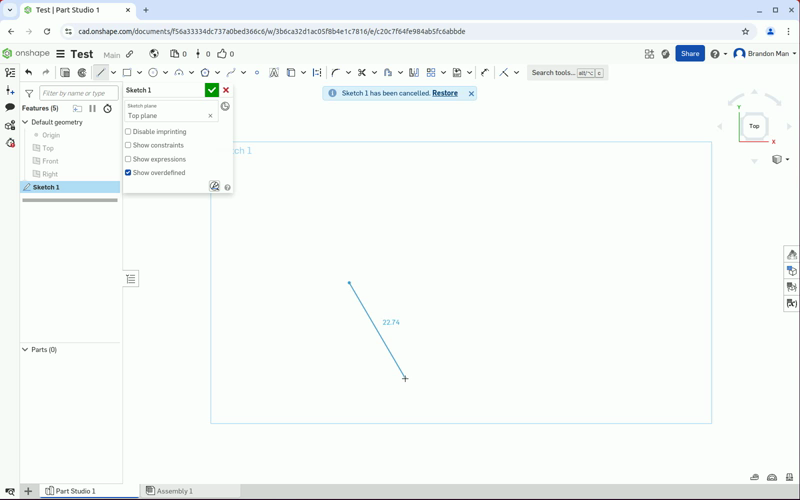
click(405, 378)
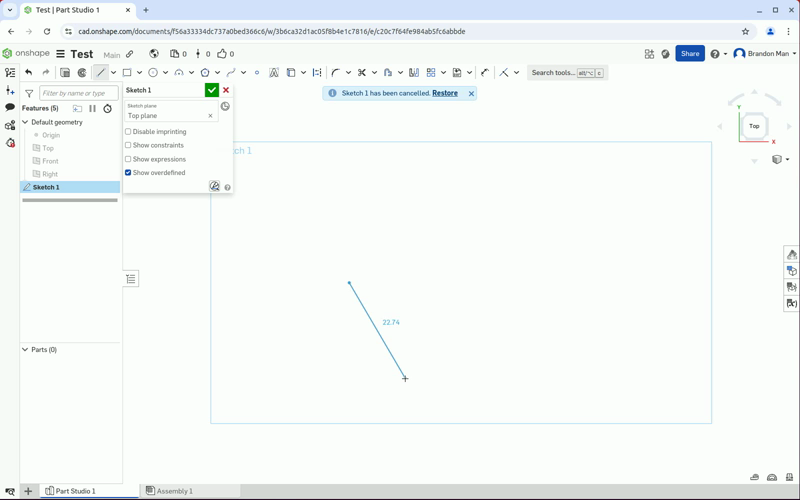
key_up(shift)
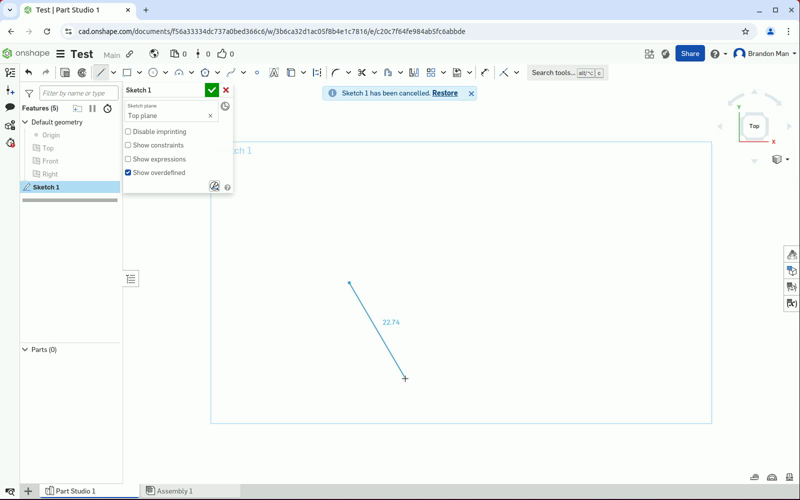
key_down(shift)
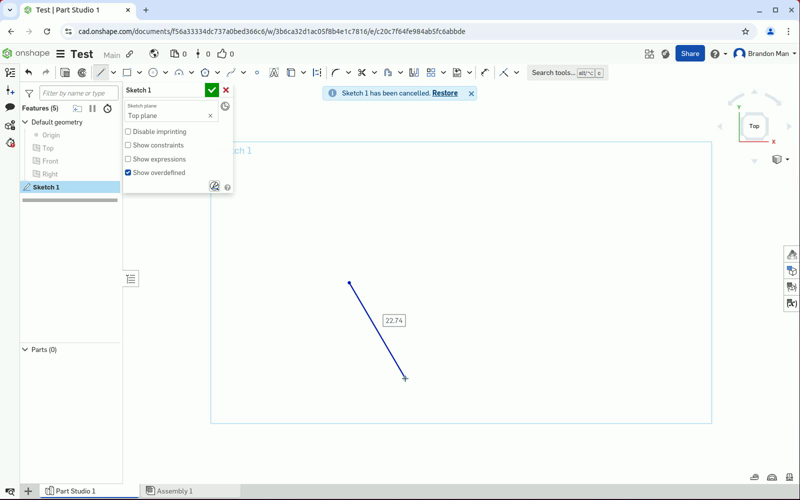
mouse_move(514, 378)
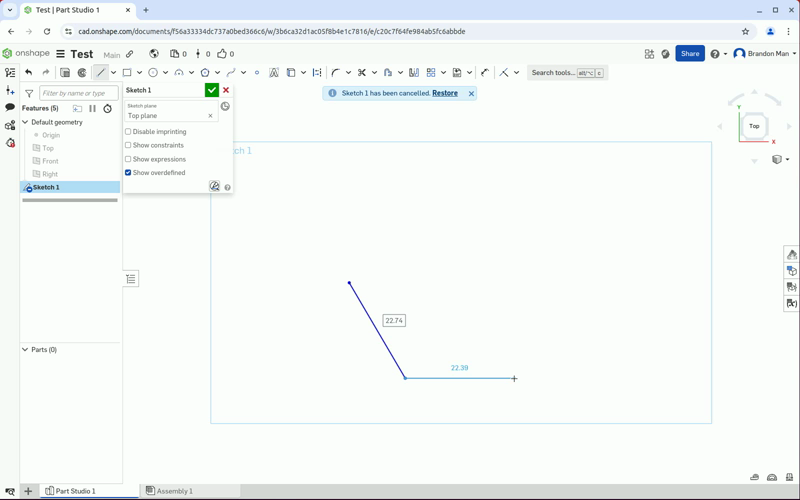
click(514, 378)
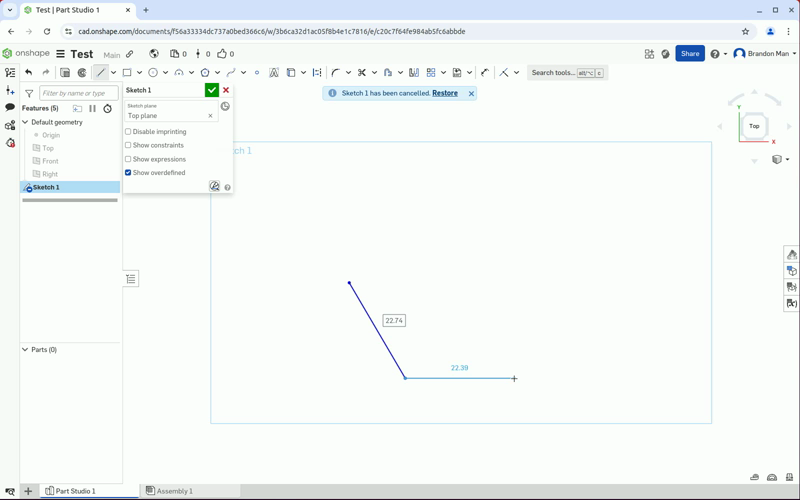
key_up(shift)
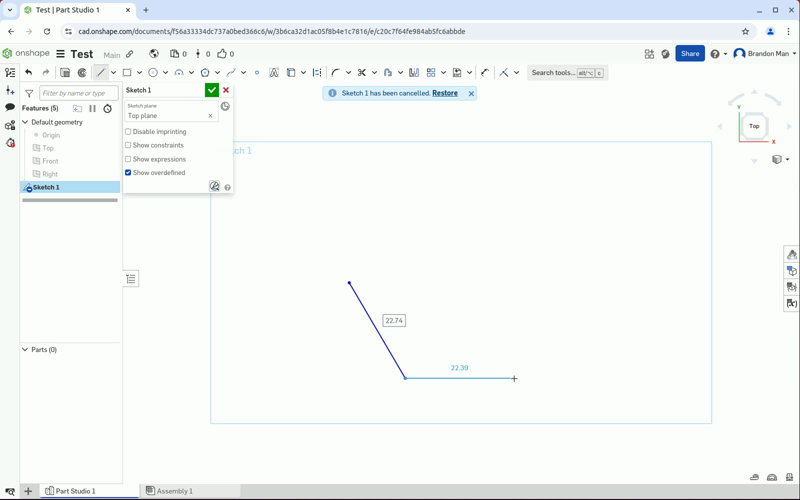
key_down(shift)
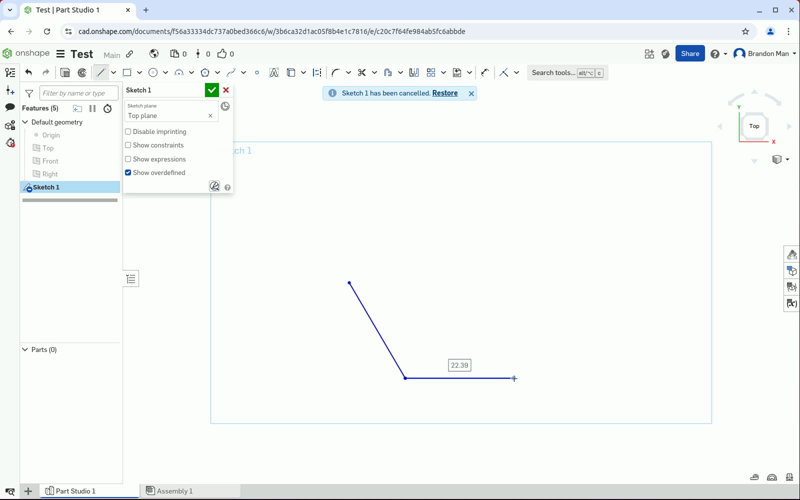
mouse_move(569, 282)
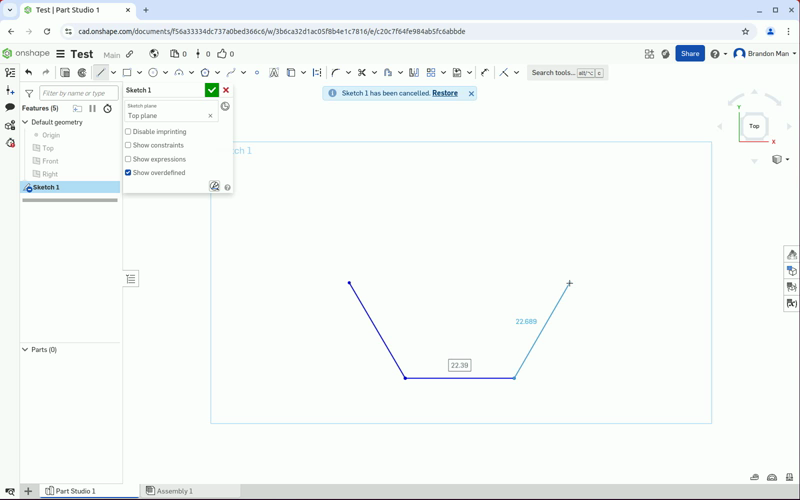
click(569, 282)
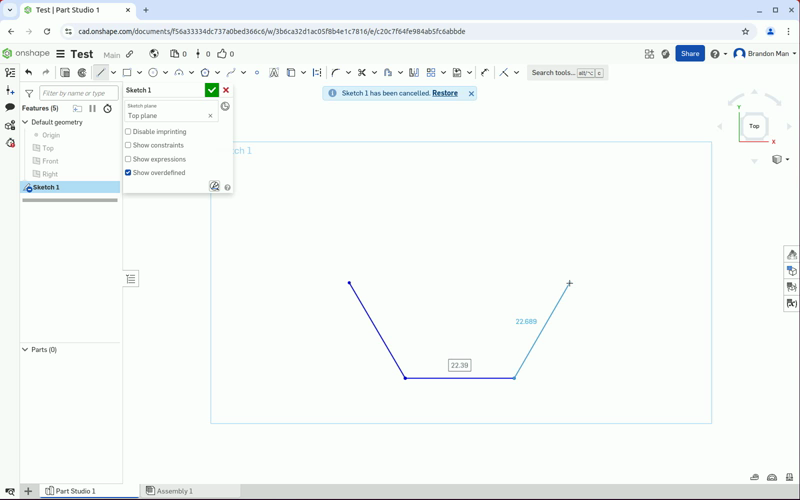
key_up(shift)
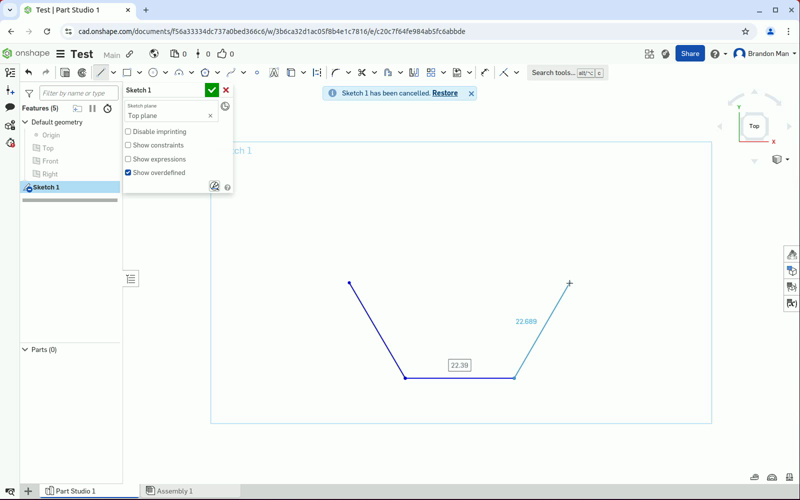
key_down(shift)
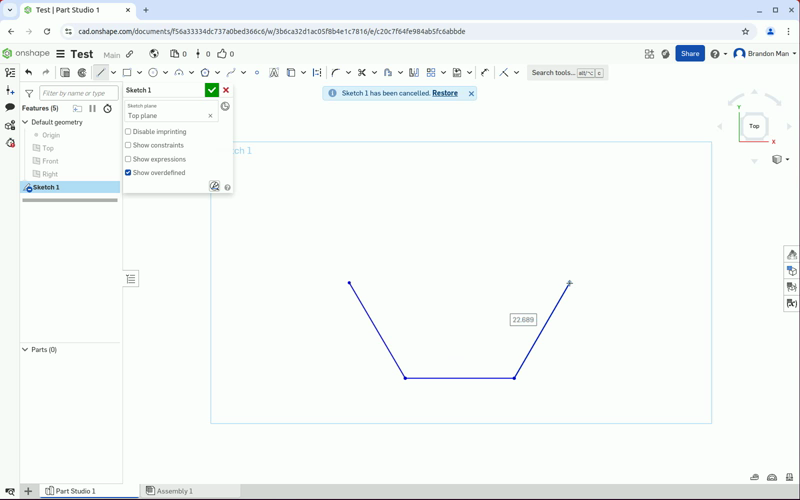
mouse_move(514, 187)
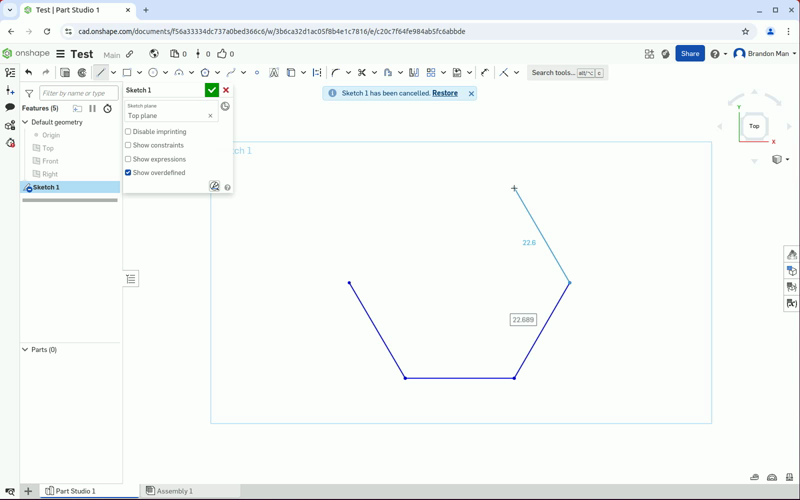
click(514, 187)
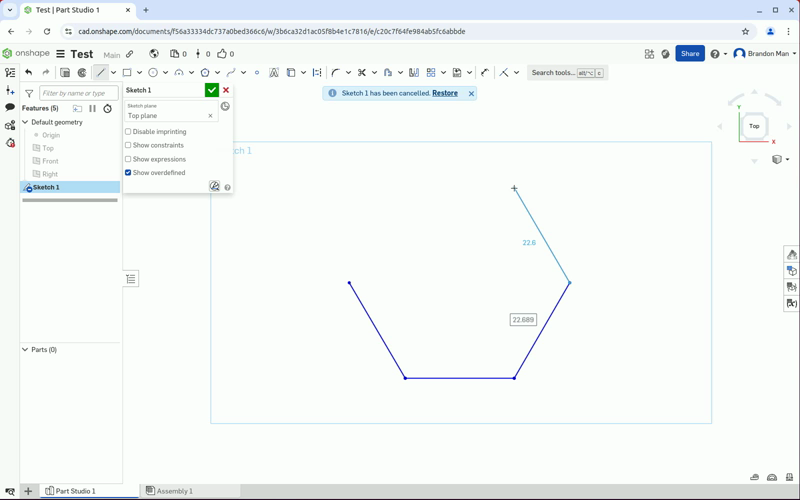
key_up(shift)
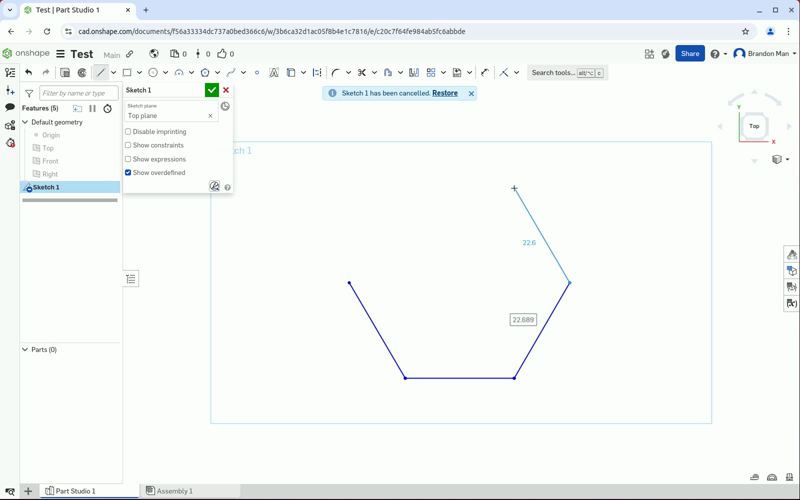
key_down(shift)
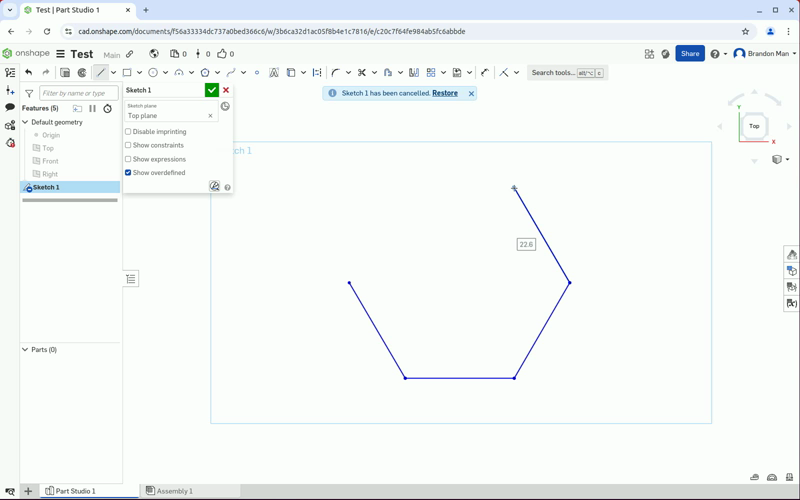
mouse_move(405, 187)
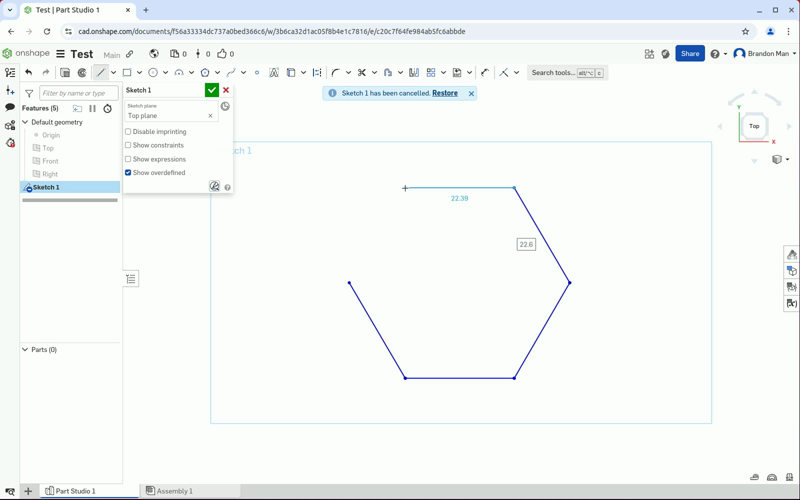
click(405, 187)
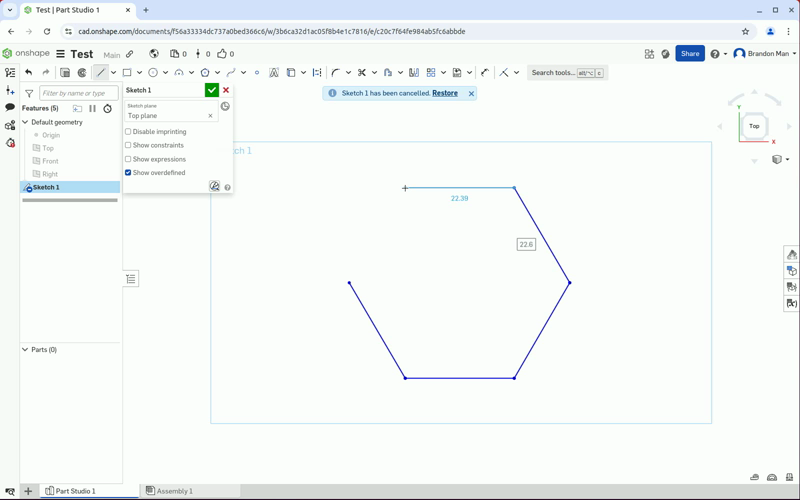
key_up(shift)
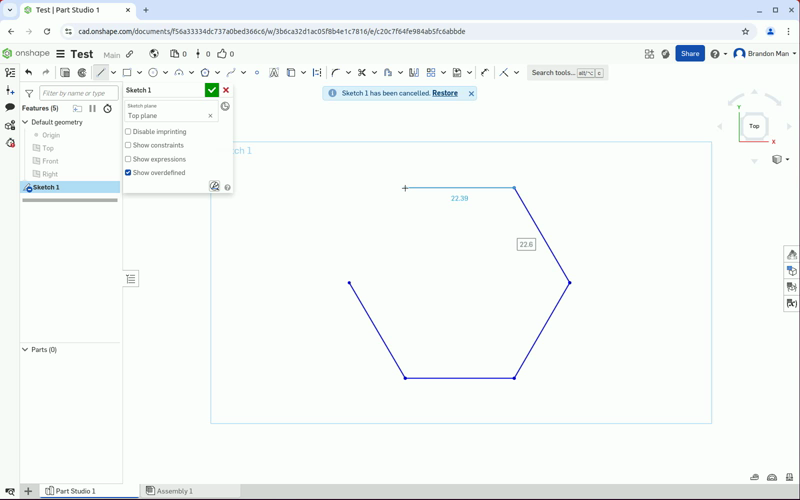
key_down(shift)
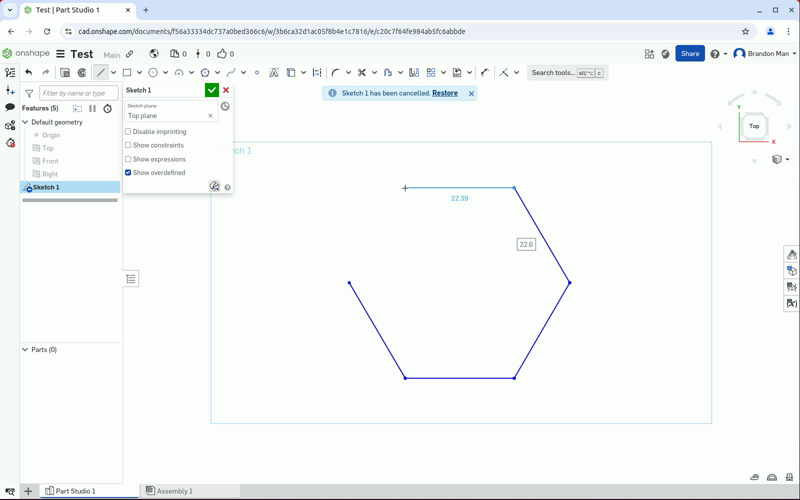
mouse_move(349, 282)
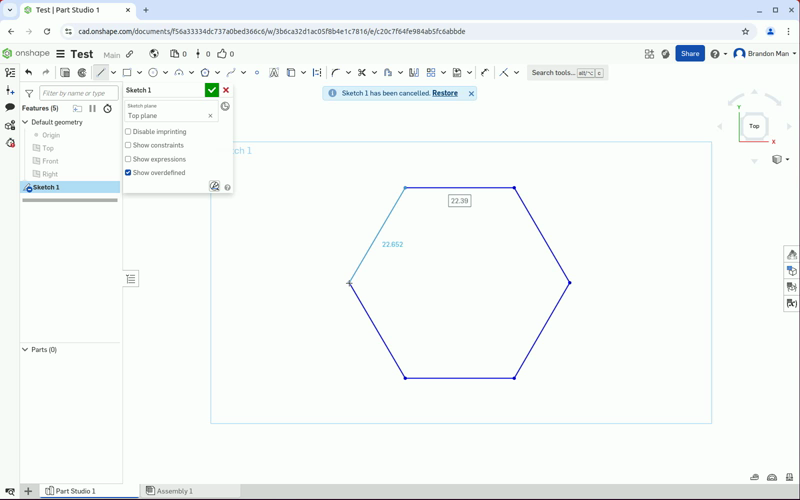
key_up(shift)
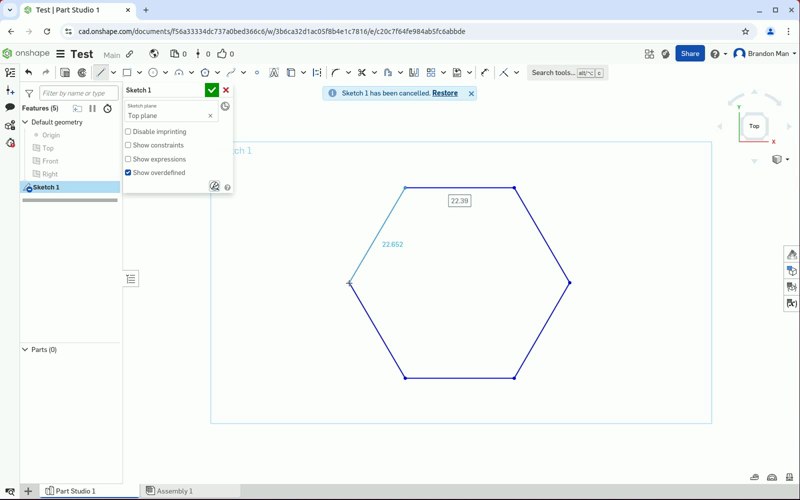
click(349, 282)
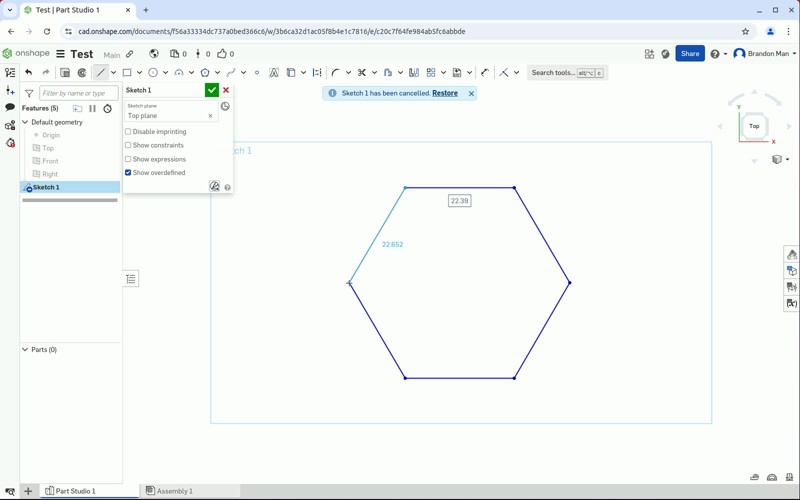
key(esc)
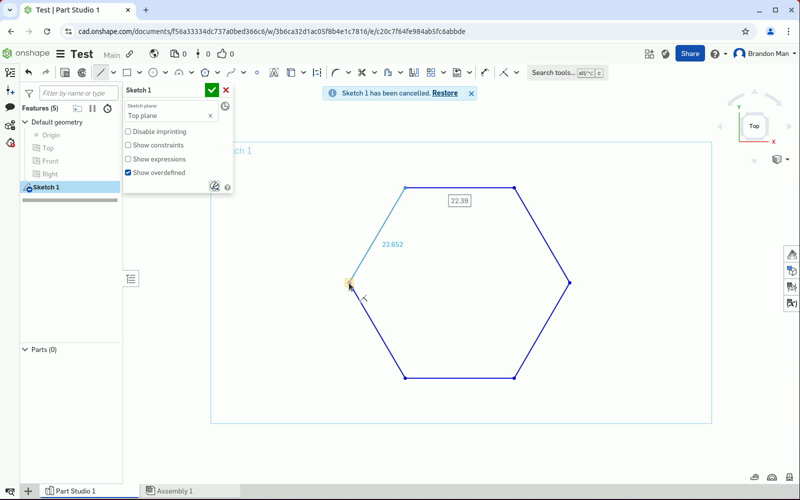
mouse_move(443, 210)
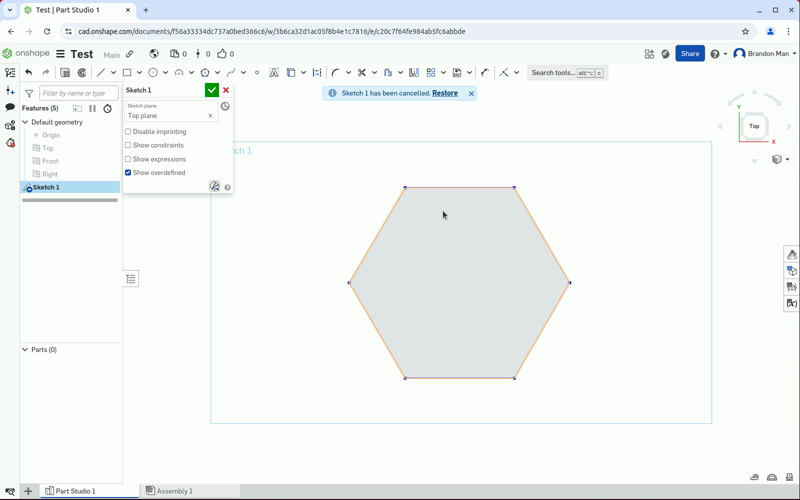
click(443, 210)
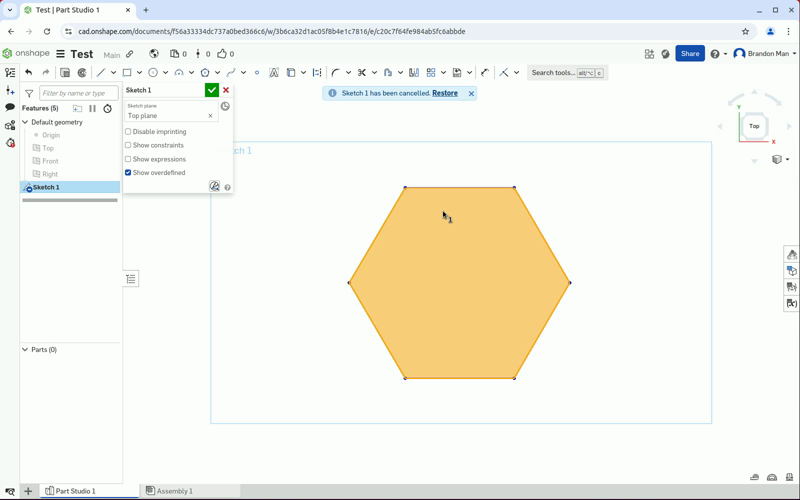
mouse_move(73, 352)
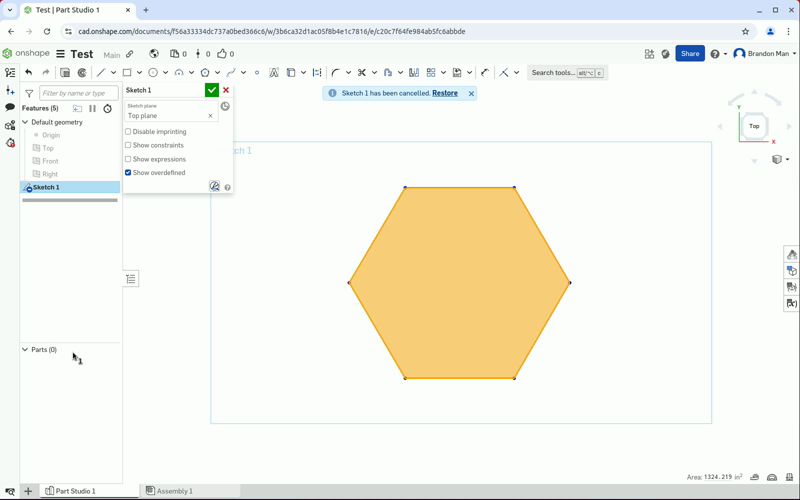
key(shift+y)
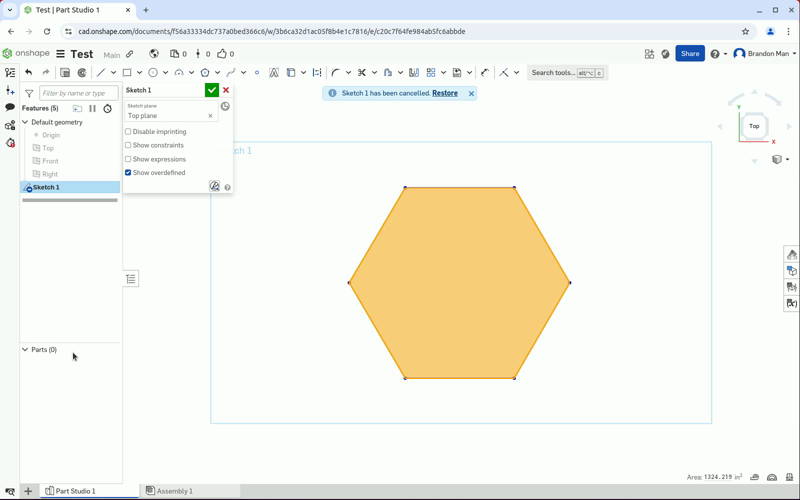
key(shift+e)
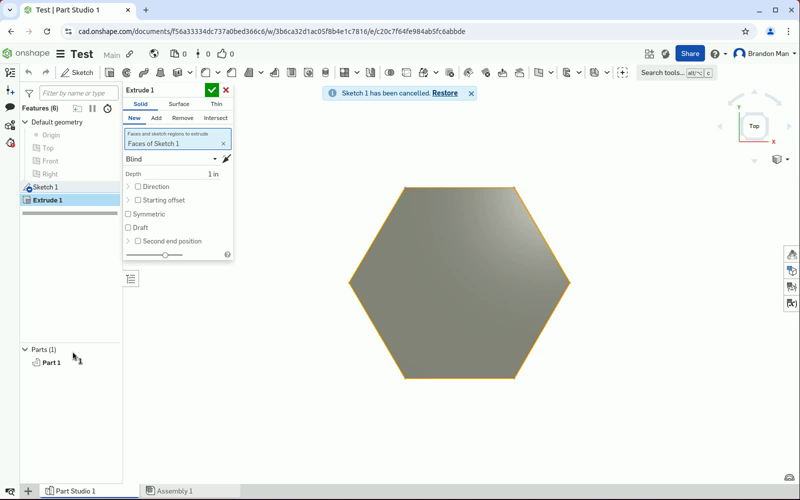
mouse_move(143, 106)
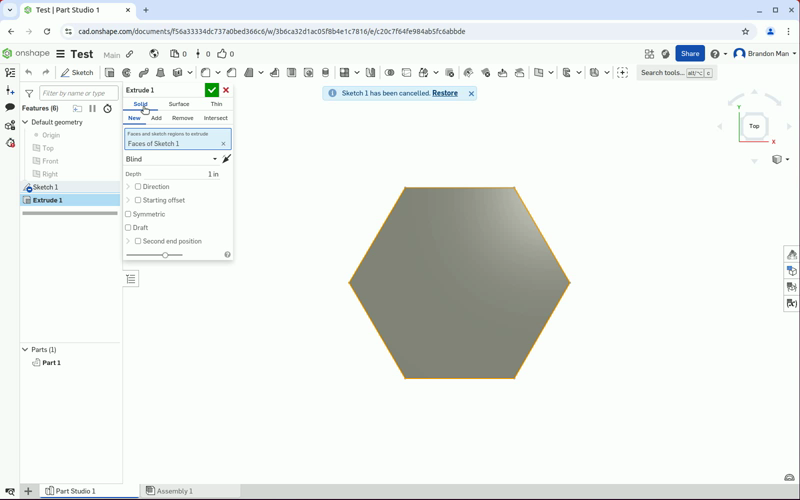
click(143, 106)
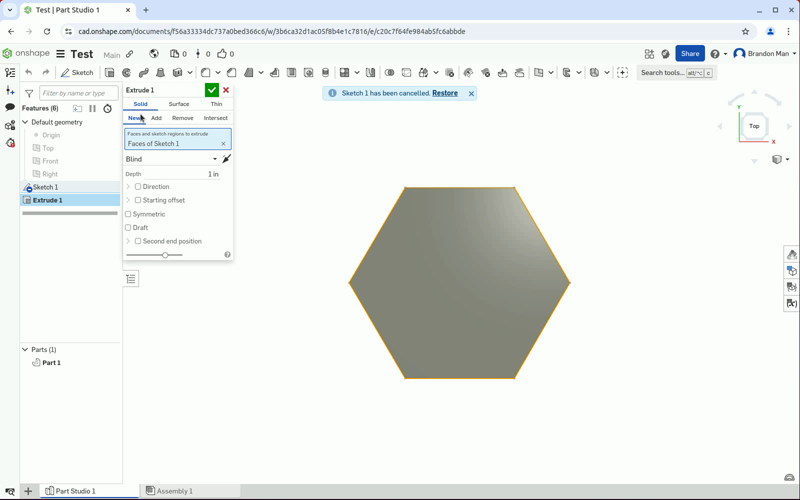
mouse_move(137, 120)
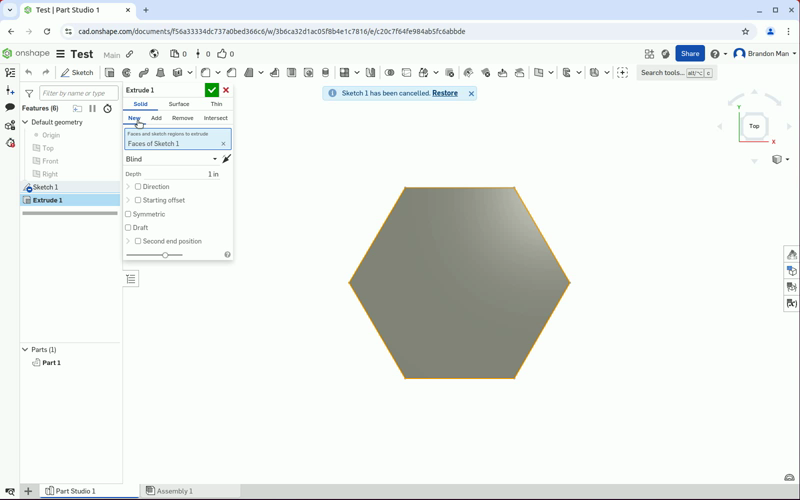
click(137, 120)
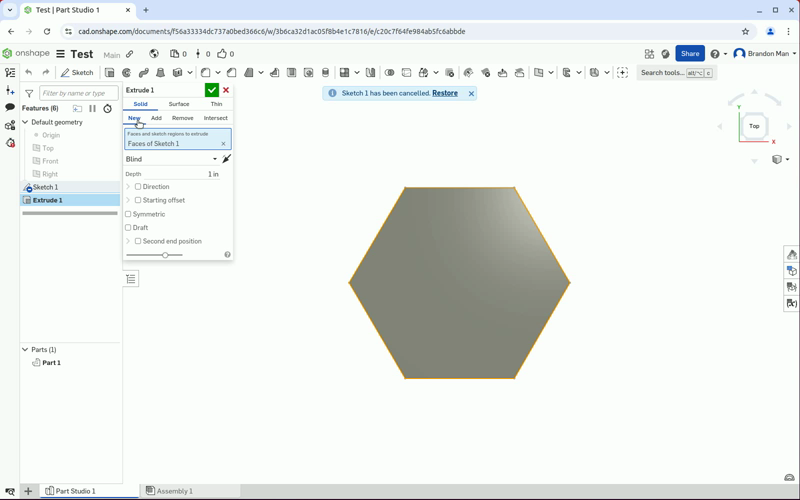
key(tab, 4)
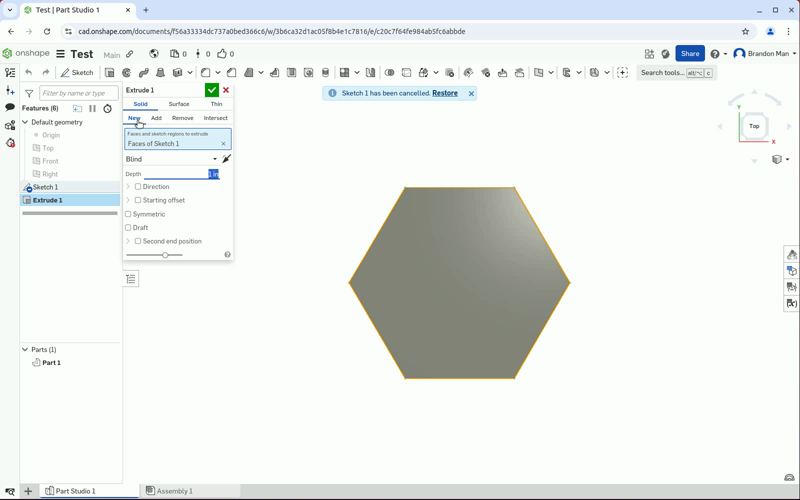
text(15.405)
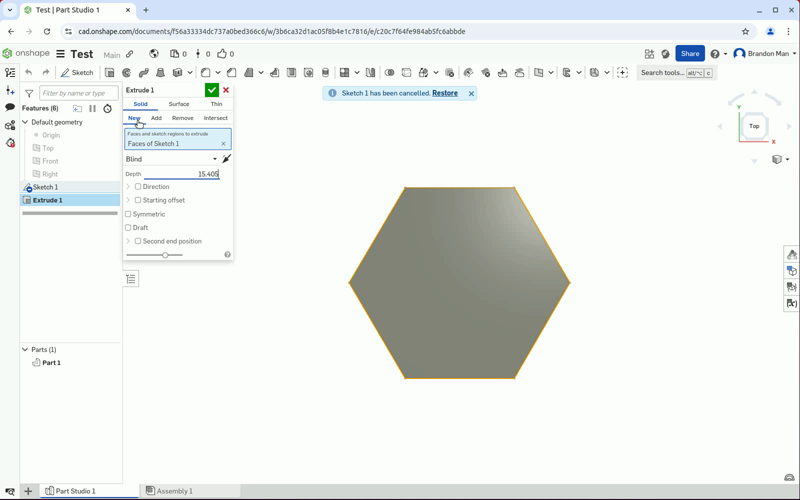
key(enter)
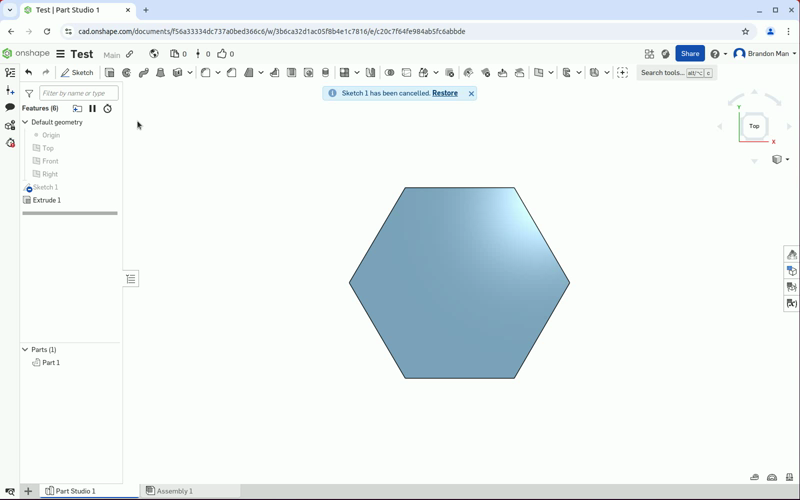
key(shift+h)
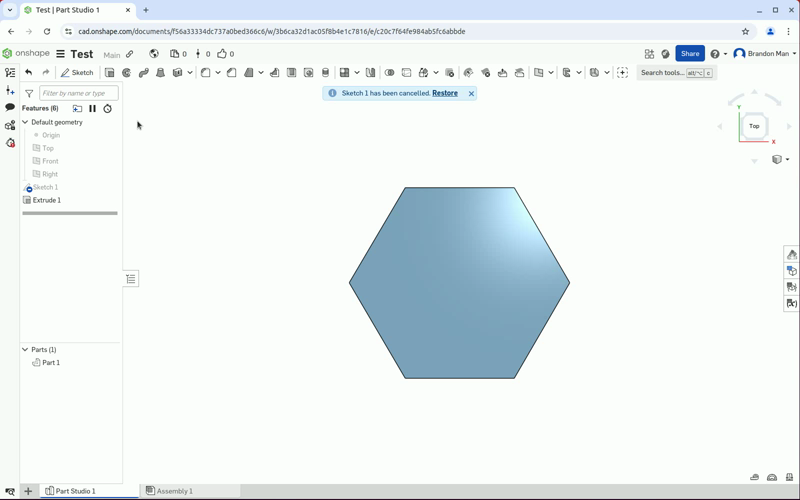
key(shift+h)
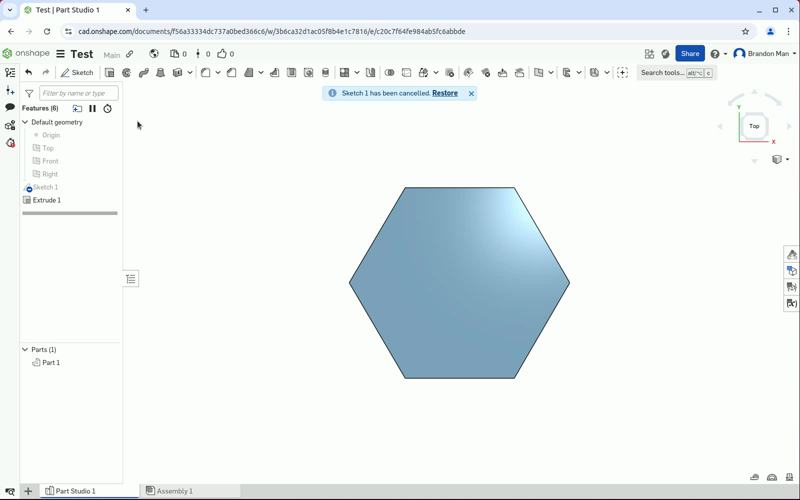
mouse_move(73, 189)
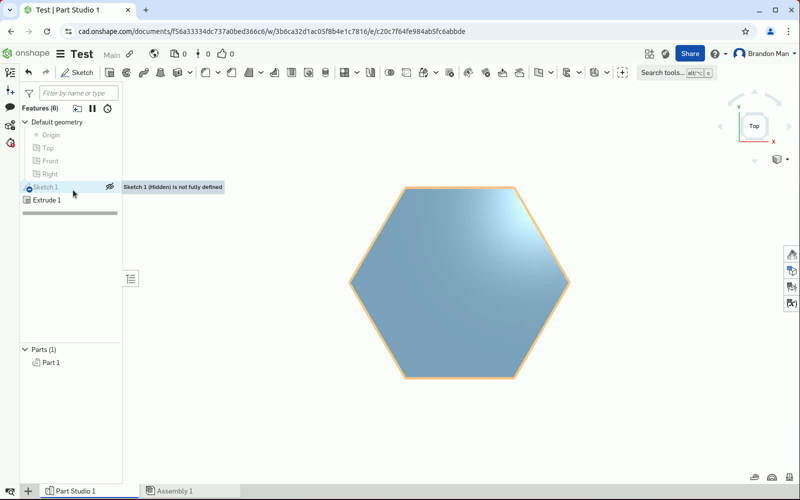
click(73, 189)
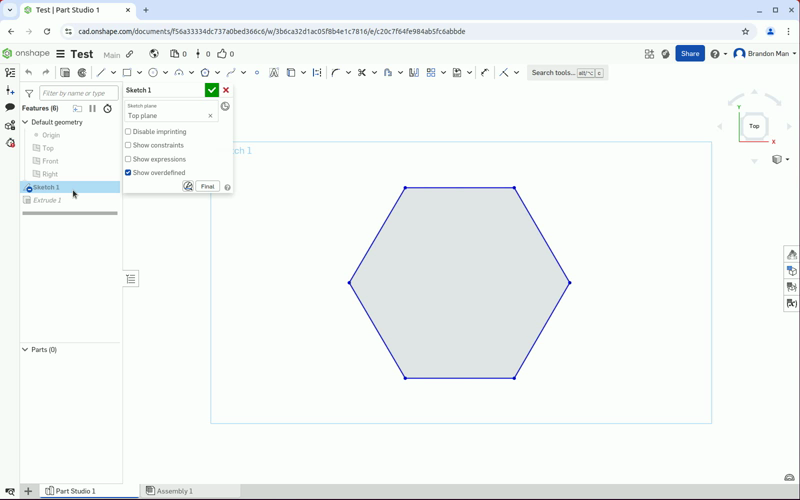
mouse_move(229, 92)
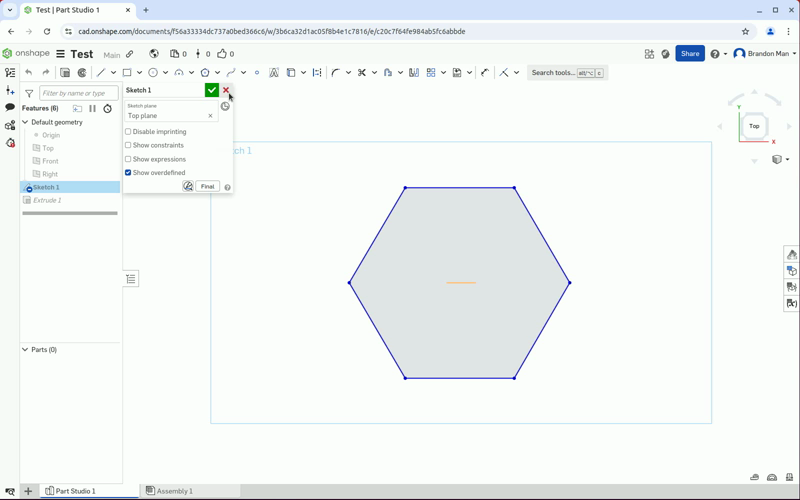
click(229, 92)
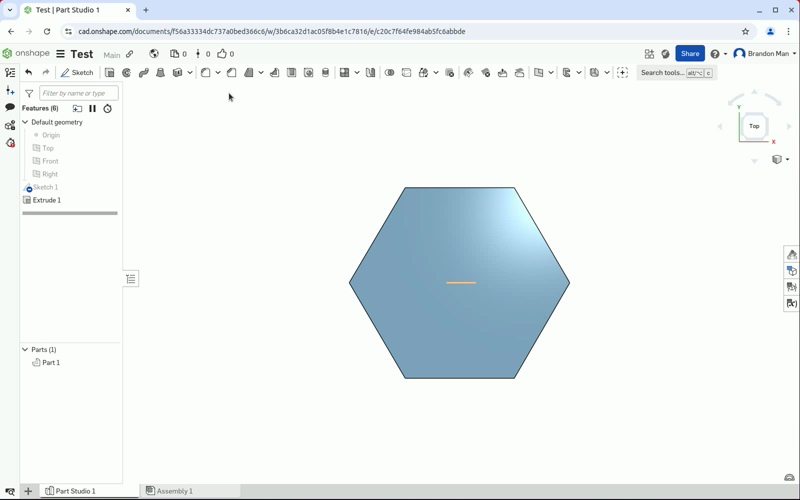
mouse_move(541, 75)
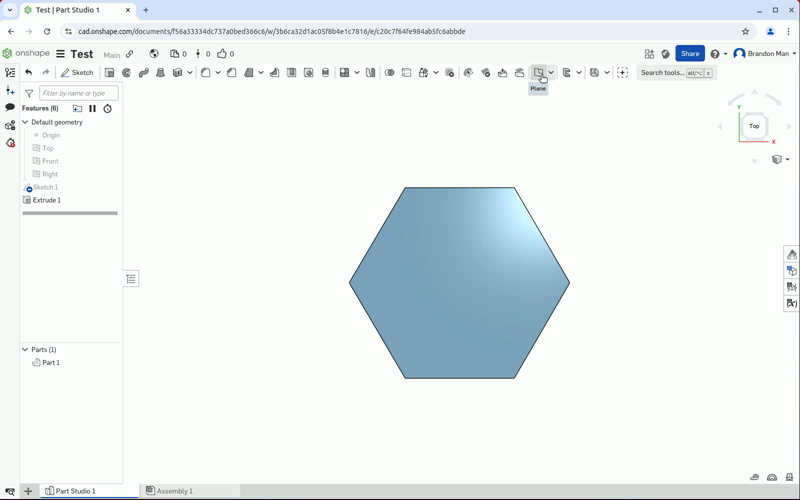
click(541, 75)
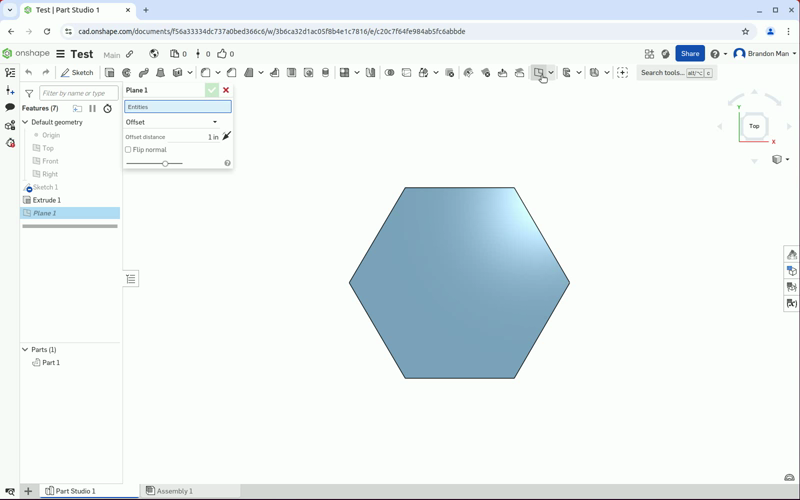
mouse_move(73, 150)
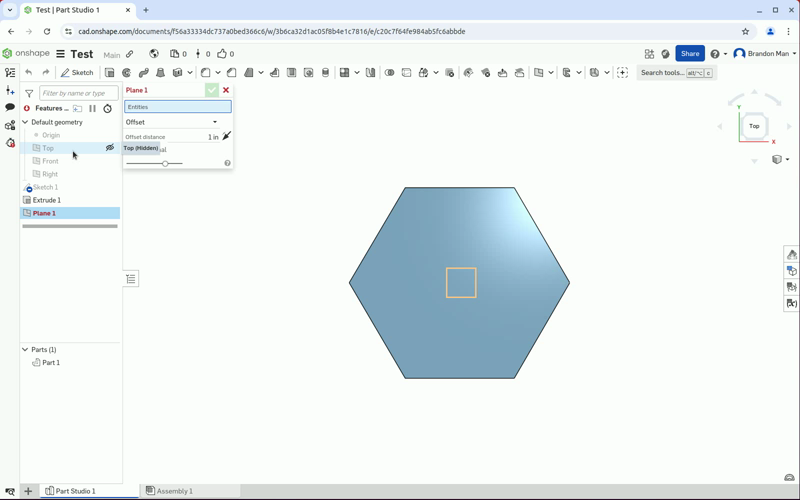
click(73, 150)
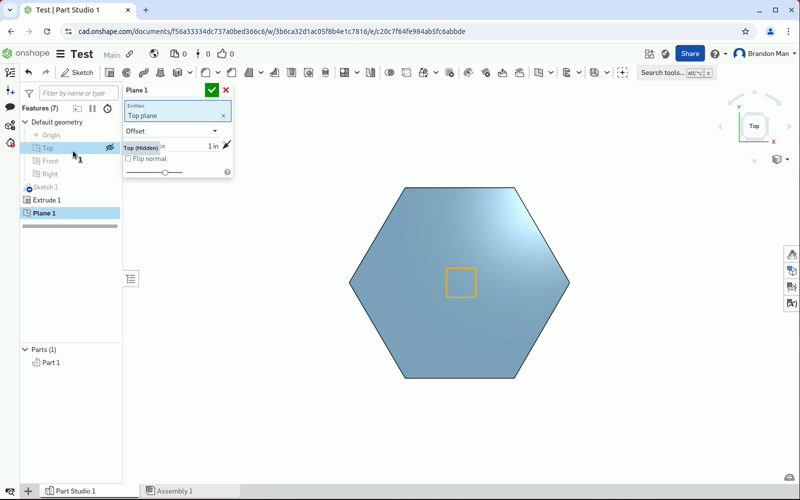
key(tab, 2)
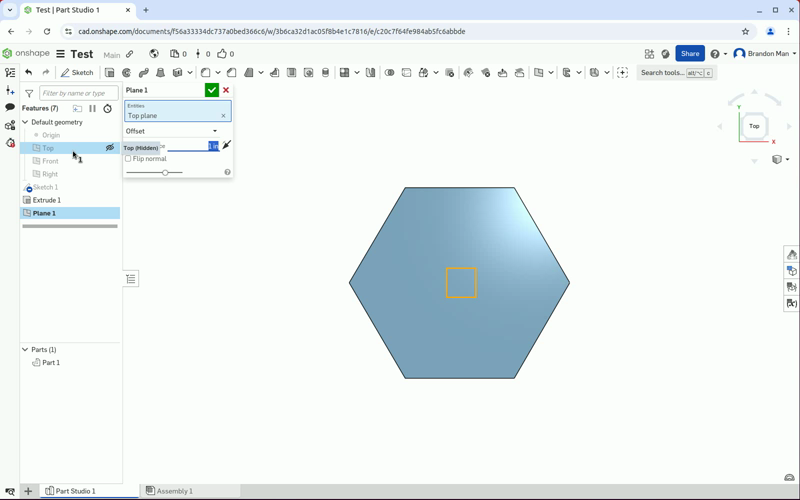
text(15.405)
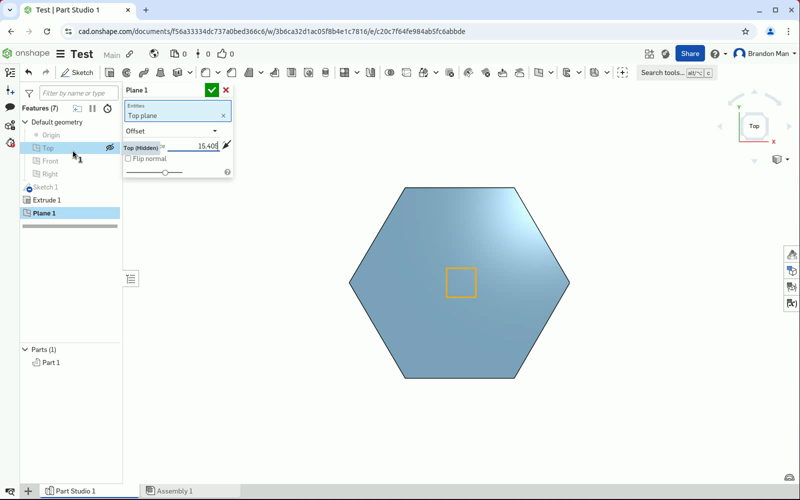
key(enter, 2)
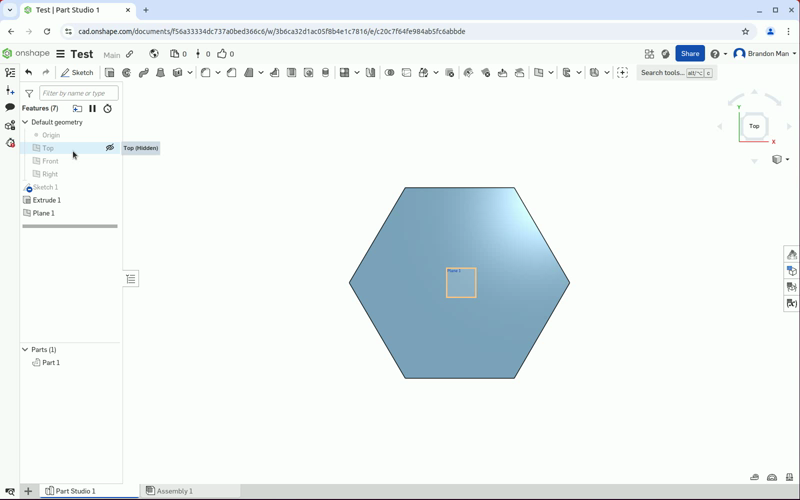
key(shift+s)
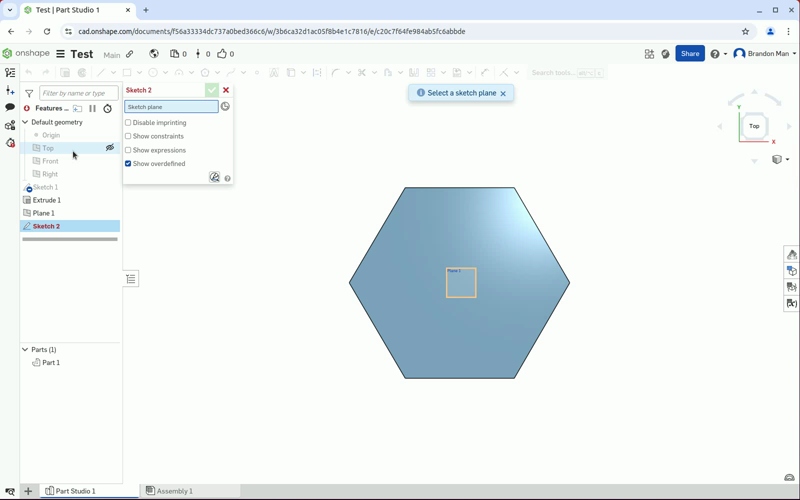
mouse_move(73, 215)
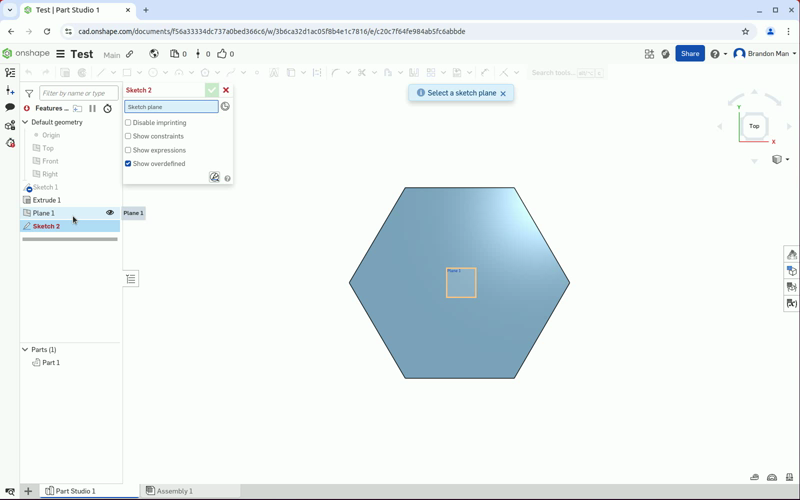
click(73, 215)
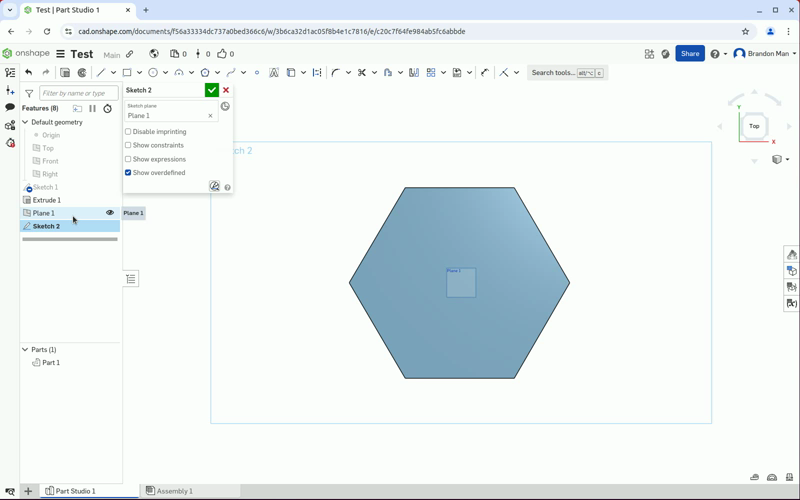
mouse_move(73, 352)
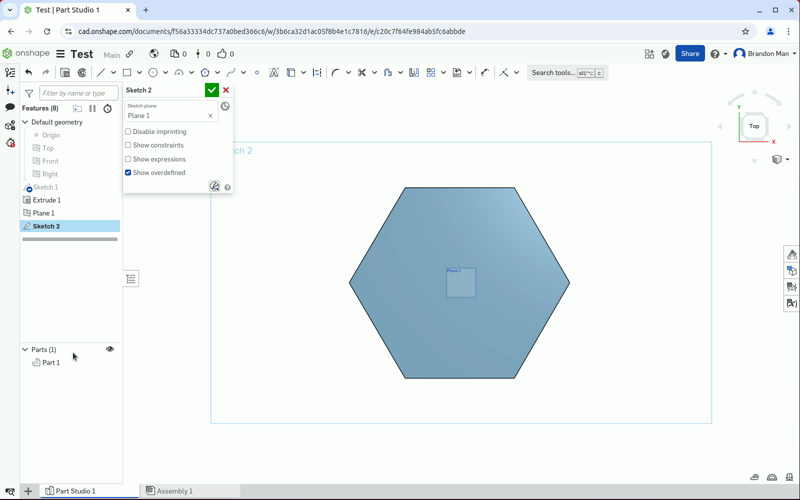
key(y)
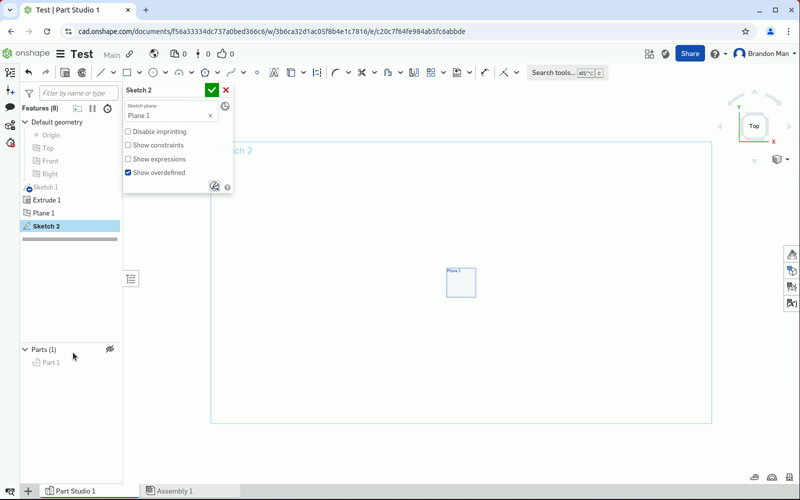
key(c)
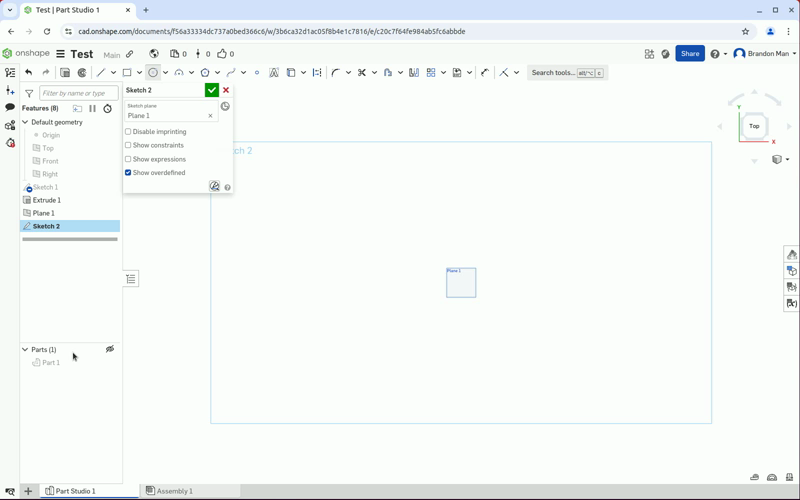
key_down(shift)
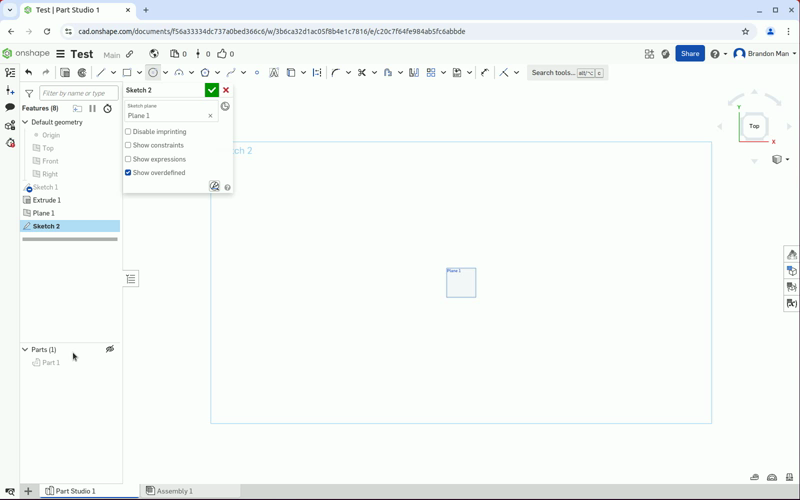
mouse_move(461, 282)
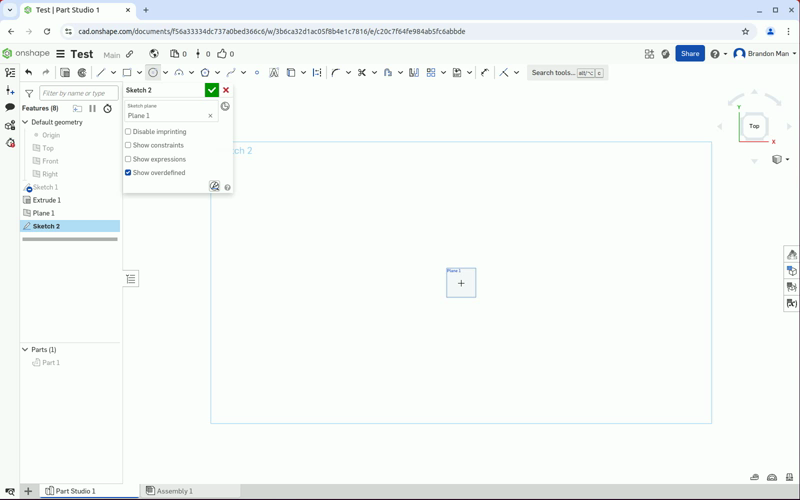
click(461, 282)
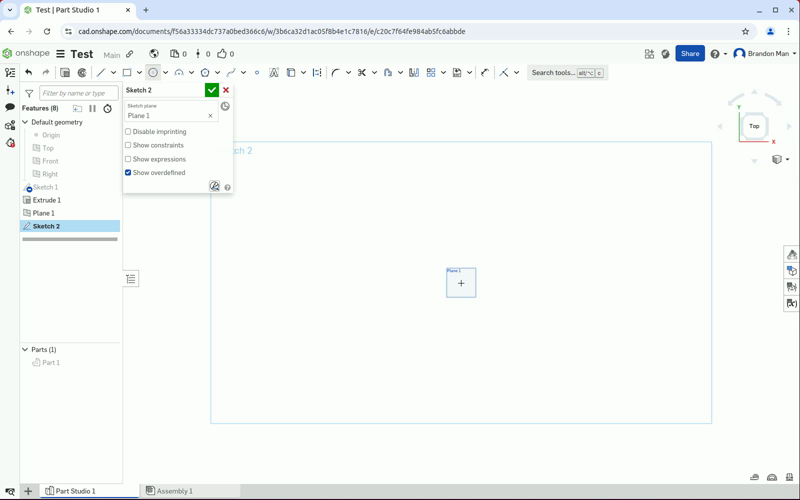
key_up(shift)
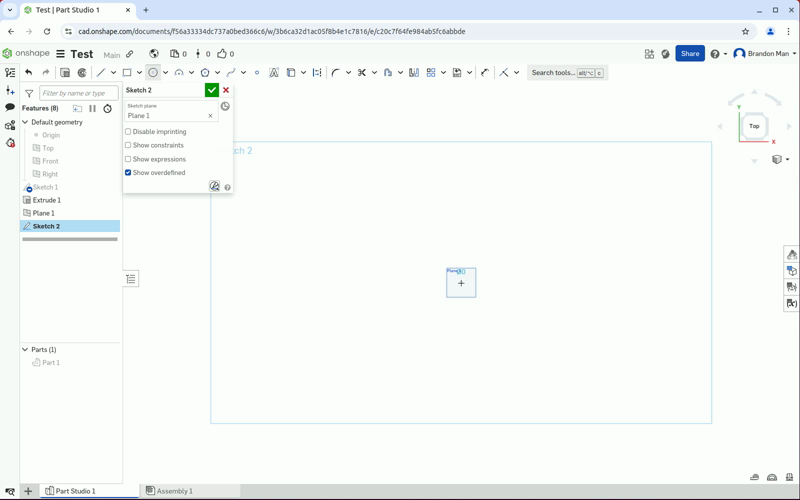
mouse_move(552, 282)
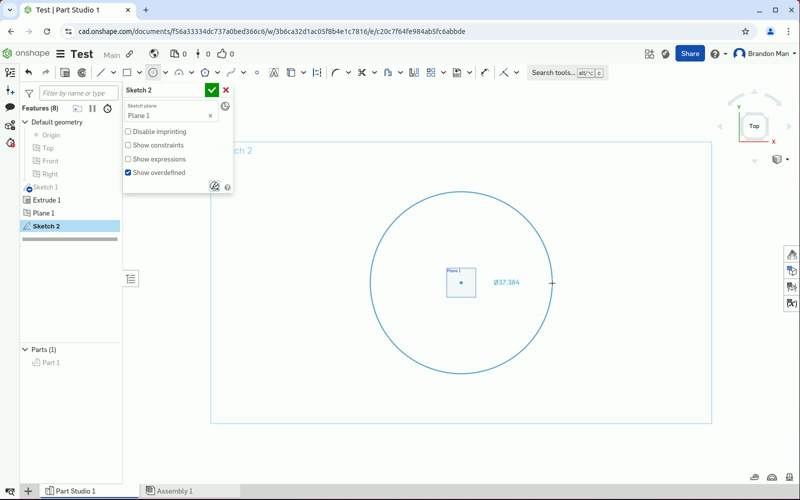
click(552, 282)
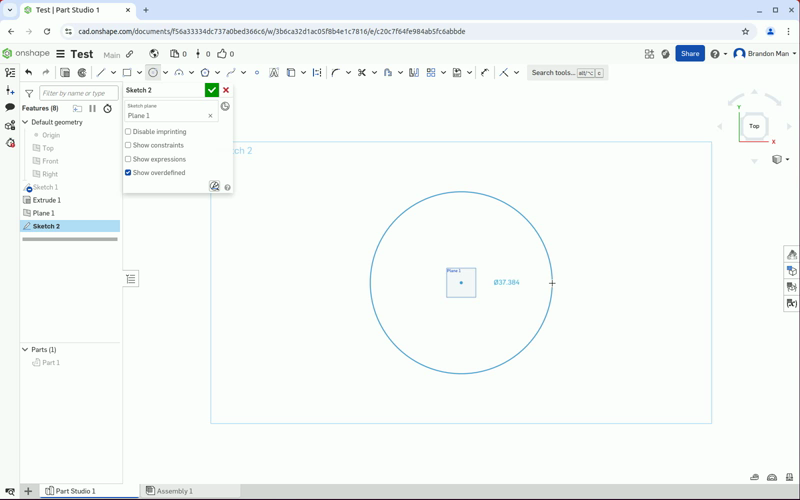
key(esc)
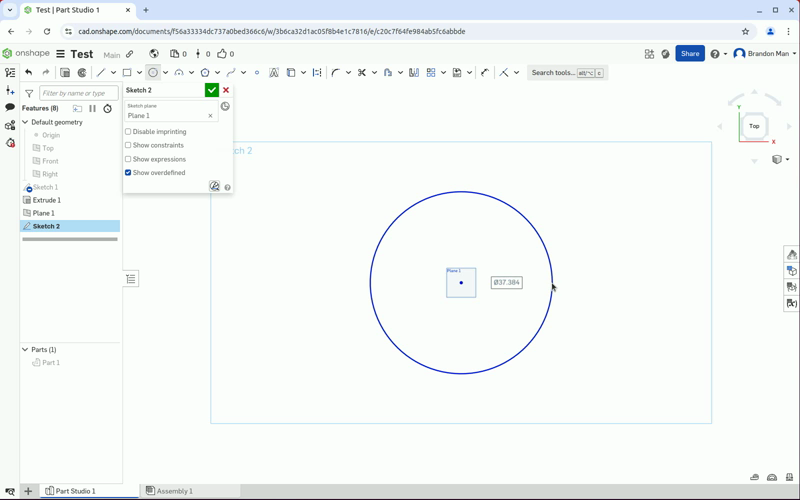
mouse_move(472, 258)
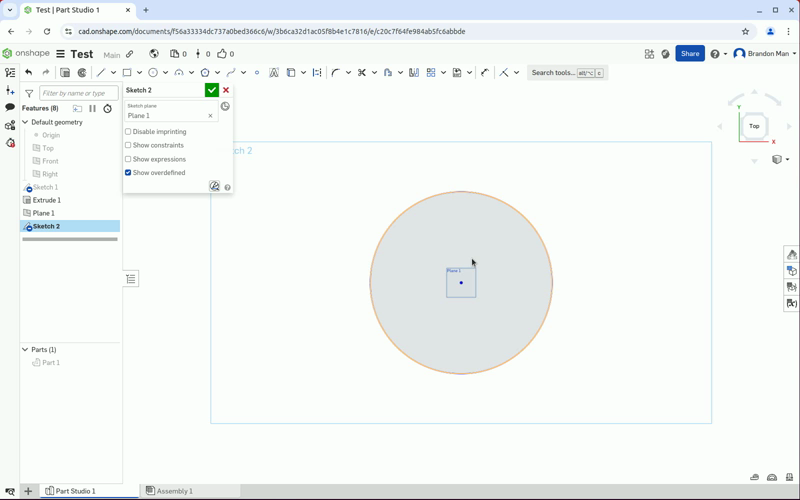
click(472, 258)
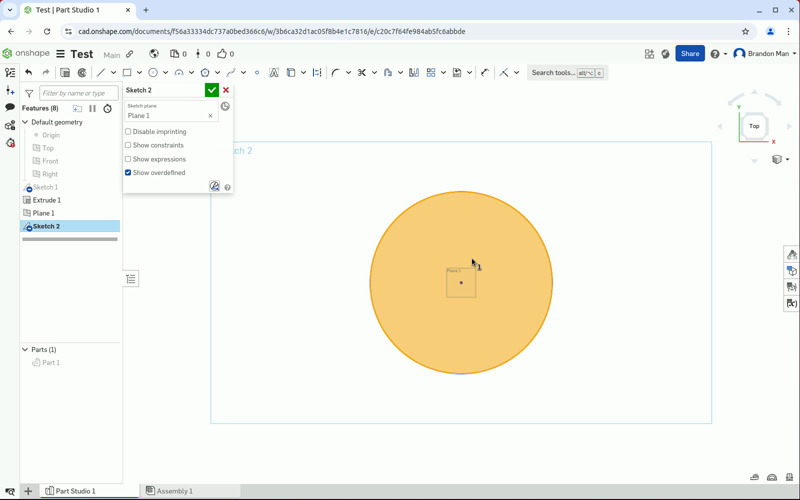
mouse_move(73, 352)
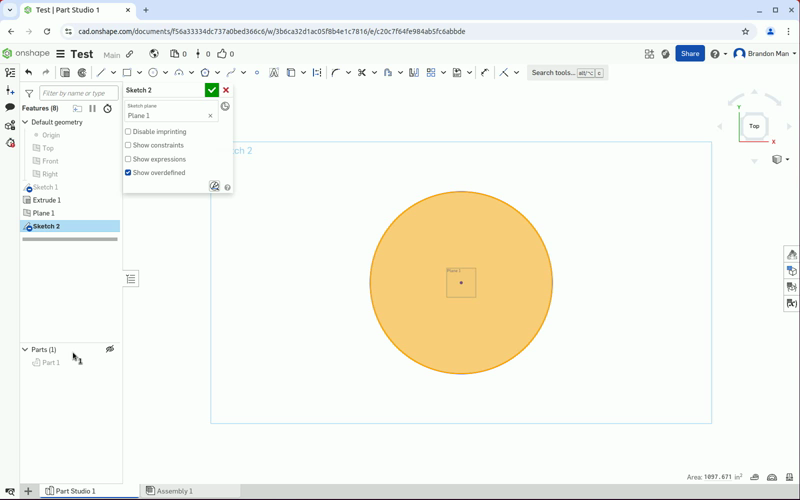
key(shift+y)
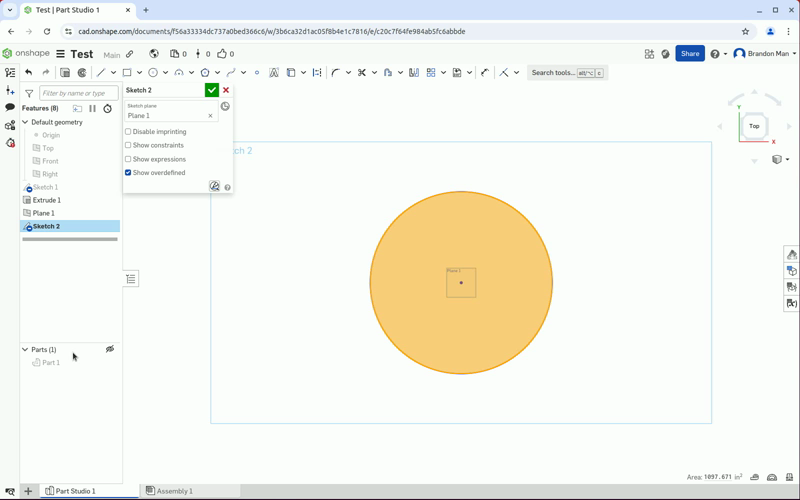
key(shift+e)
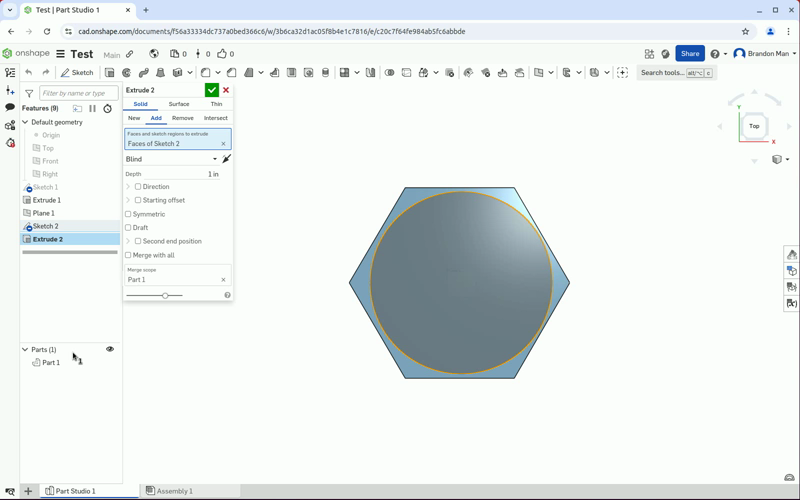
mouse_move(143, 106)
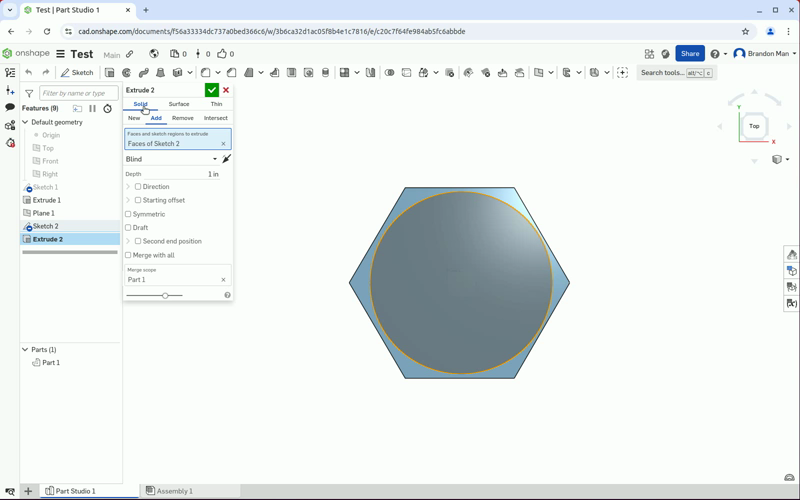
click(143, 106)
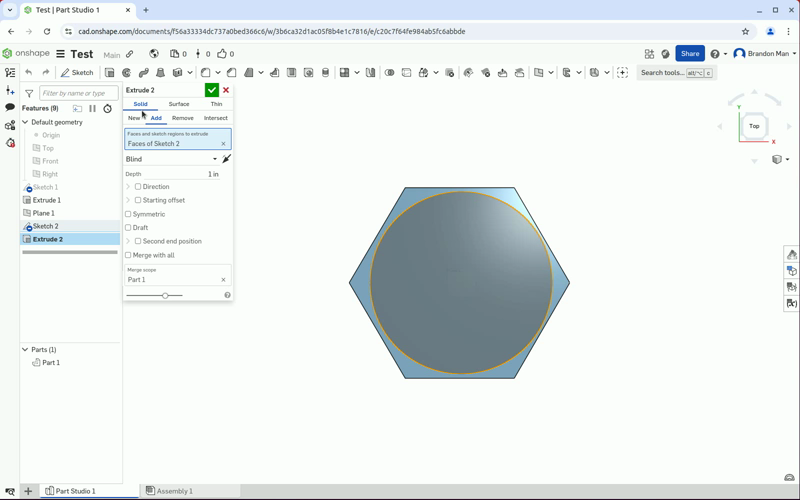
mouse_move(137, 120)
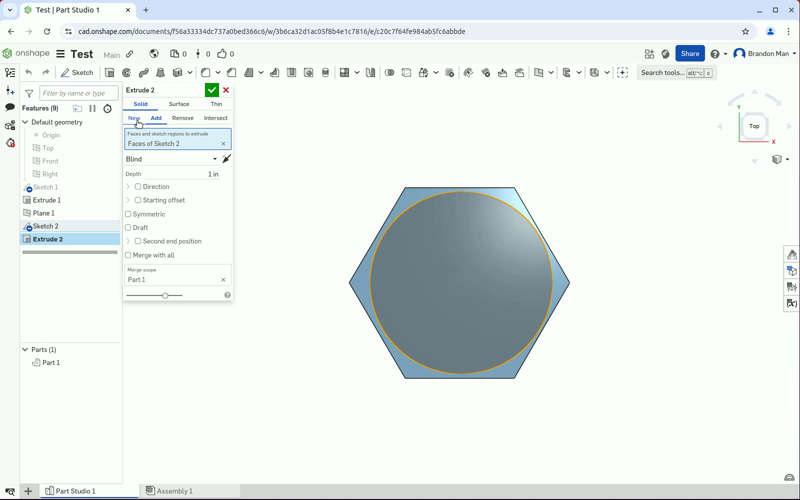
click(137, 120)
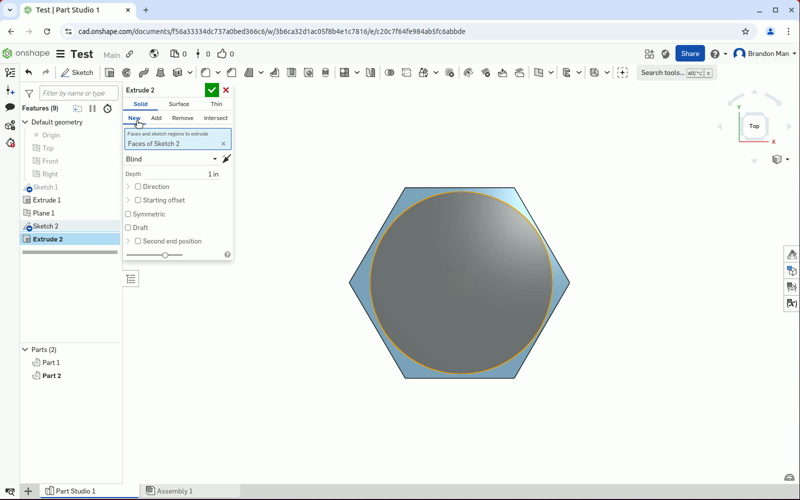
key(tab, 4)
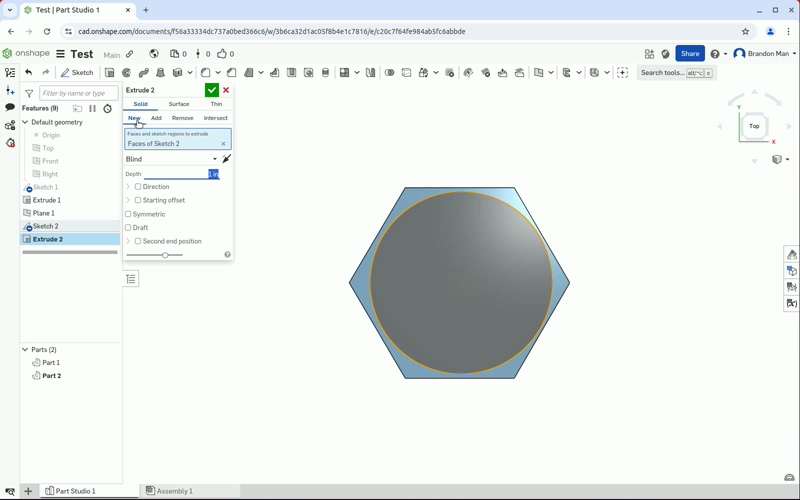
text(7.703)
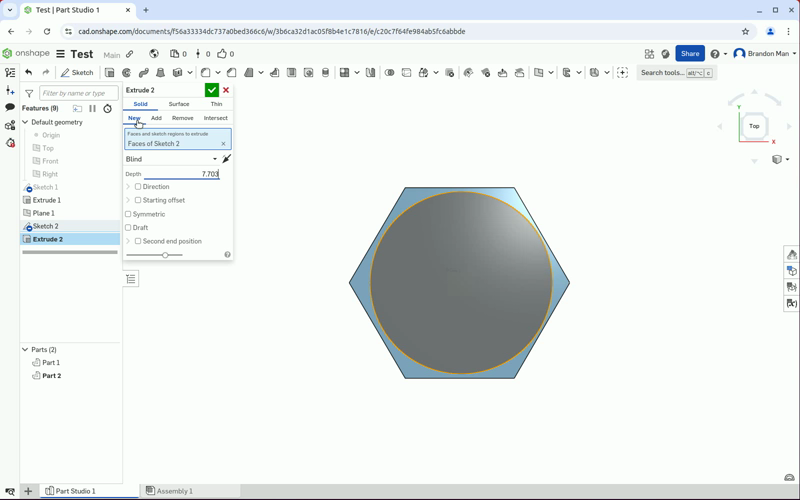
key(enter)
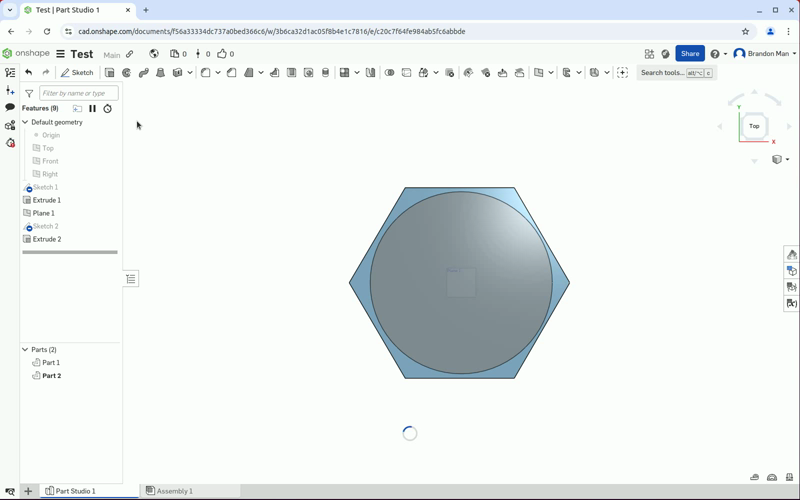
key(shift+h)
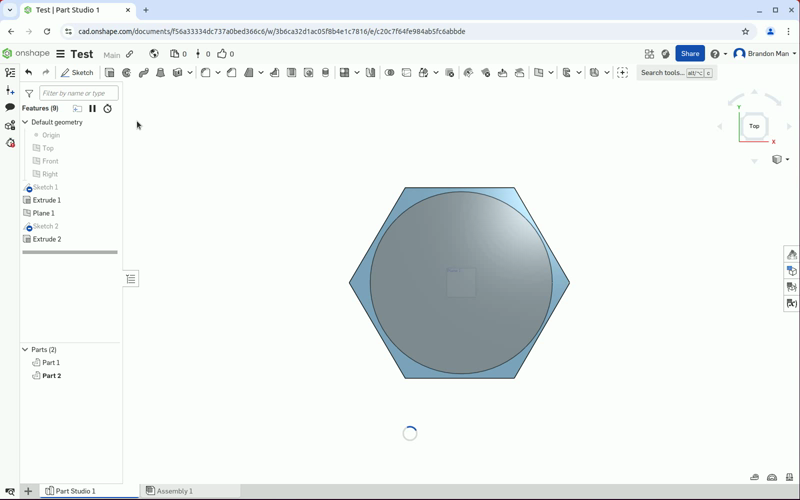
key(shift+h)
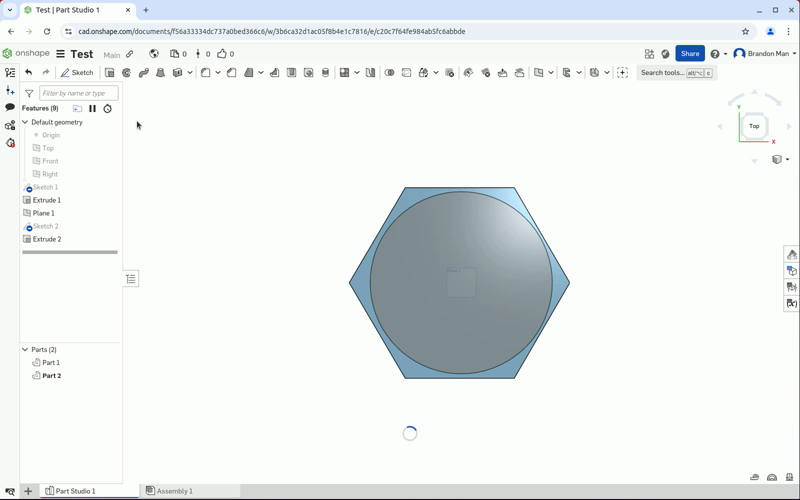
key(shift+7)
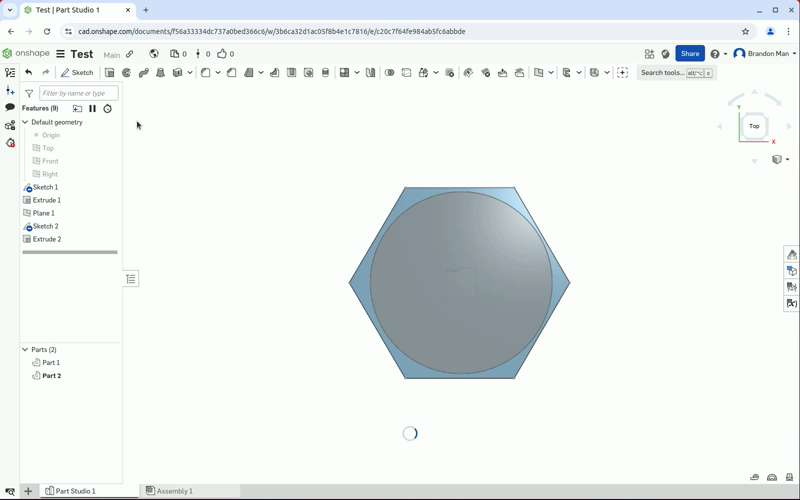
key(up, 3)
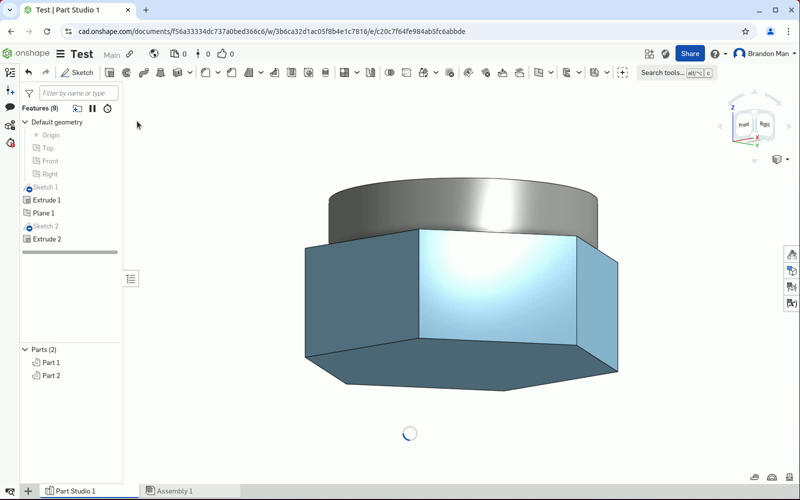
key(left, 3)
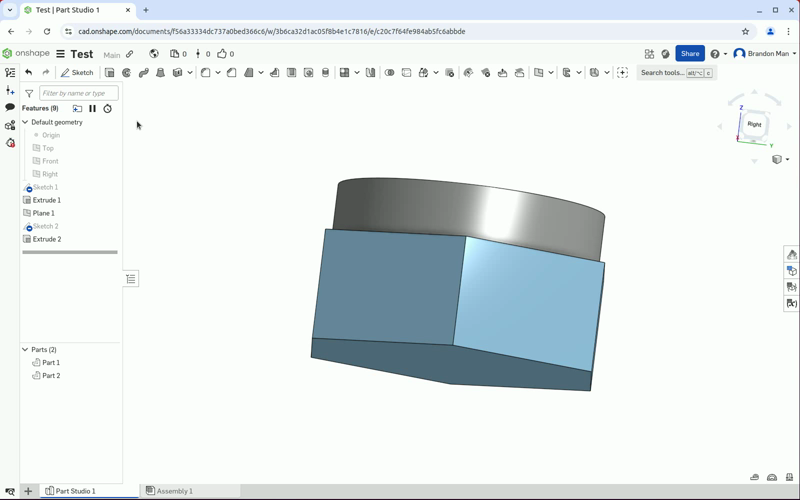
key(right, 3)
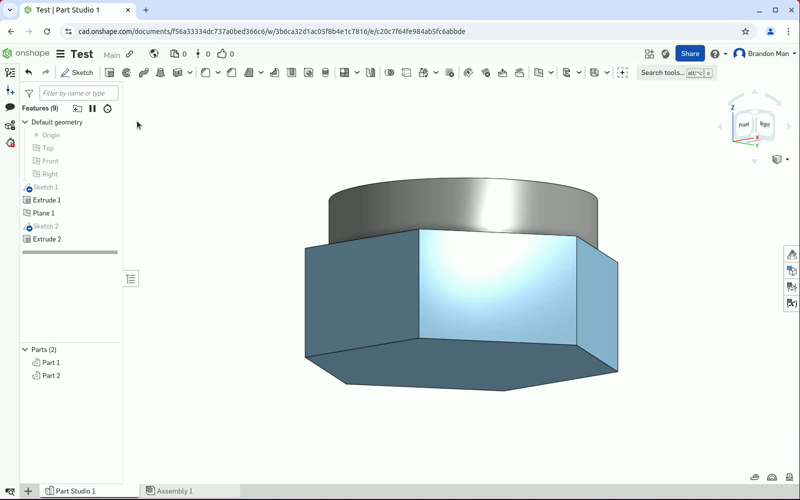
key(down, 3)
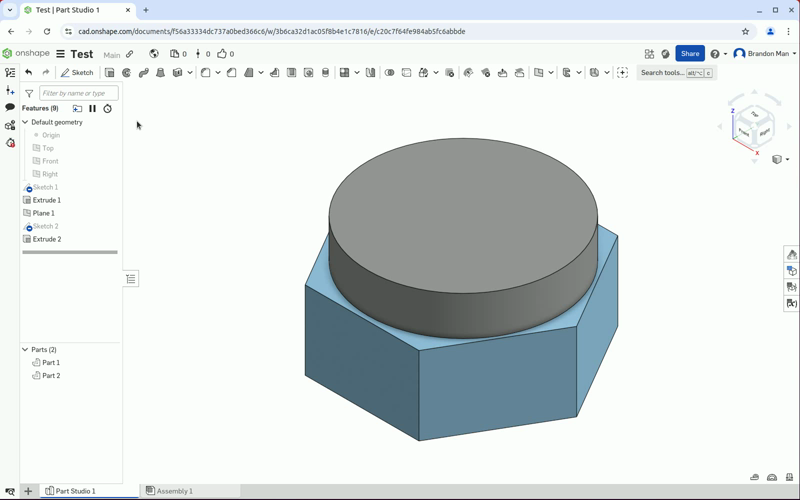
mouse_move(73, 189)
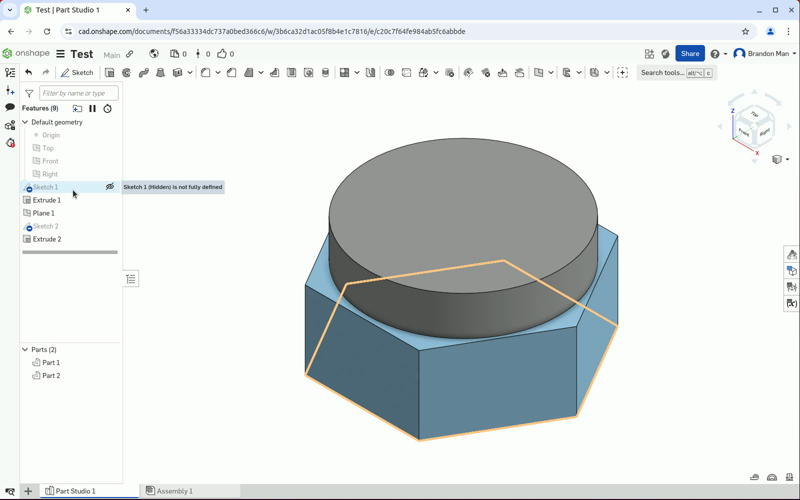
click(73, 189)